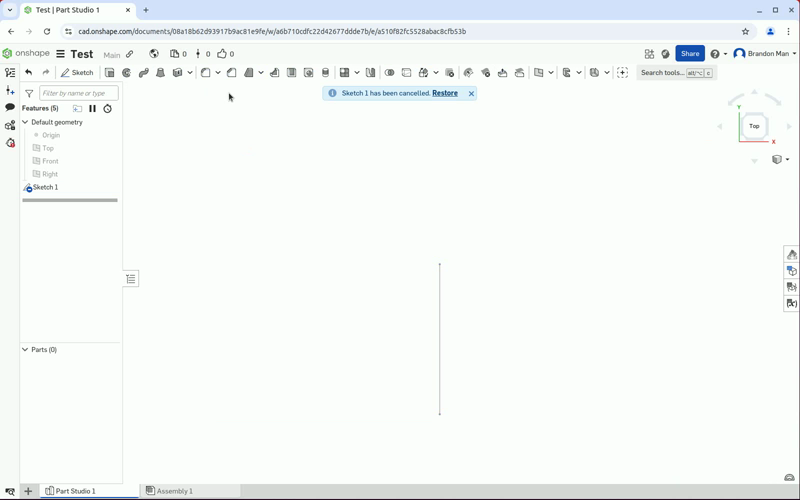
key(shift+h)
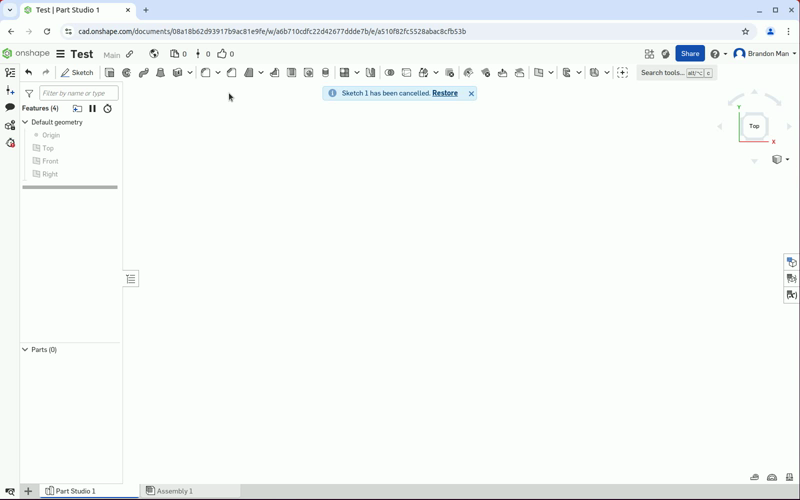
mouse_move(73, 352)
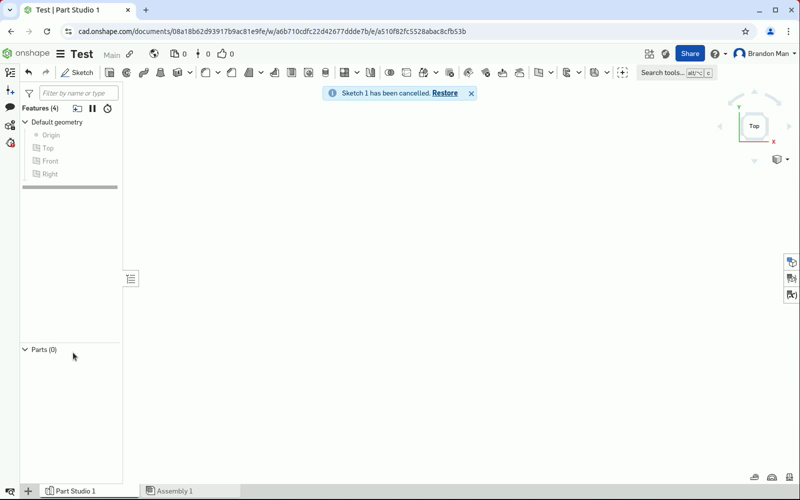
key(y)
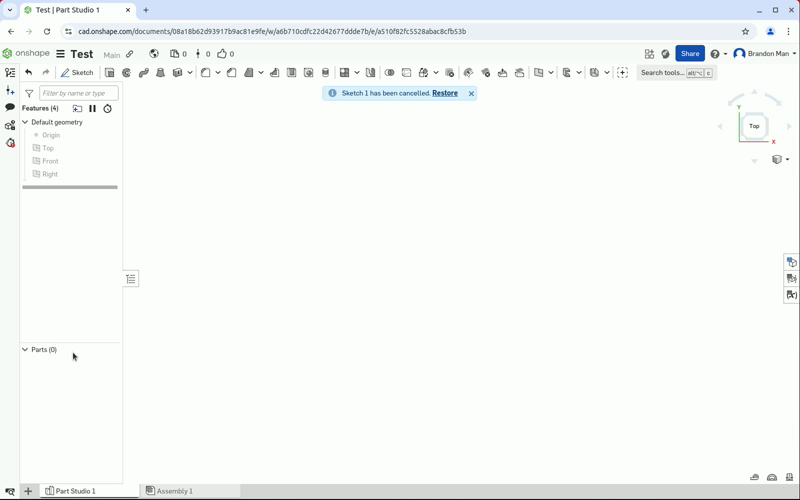
key(shift+p)
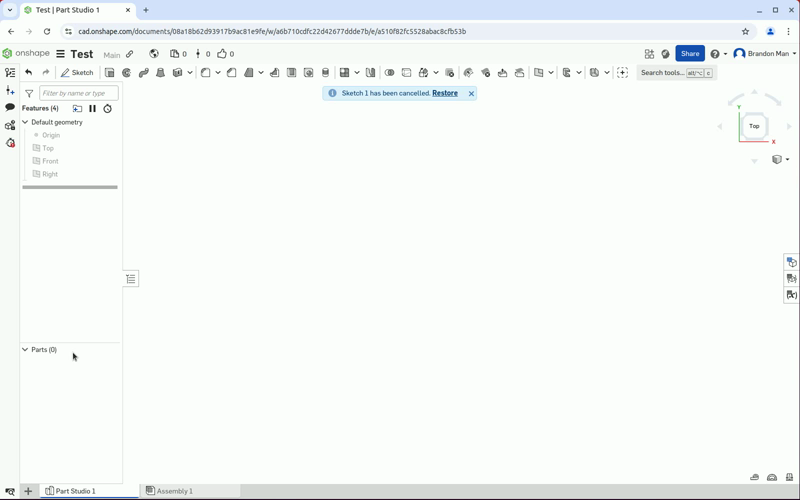
key(space)
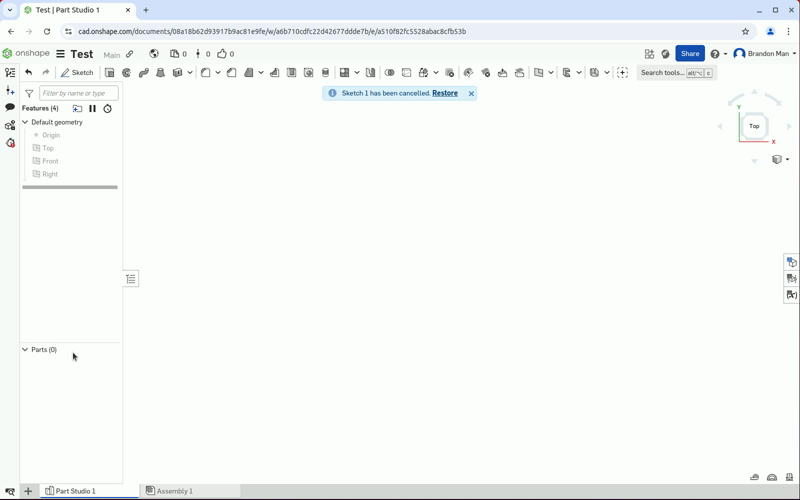
key_down(shift)
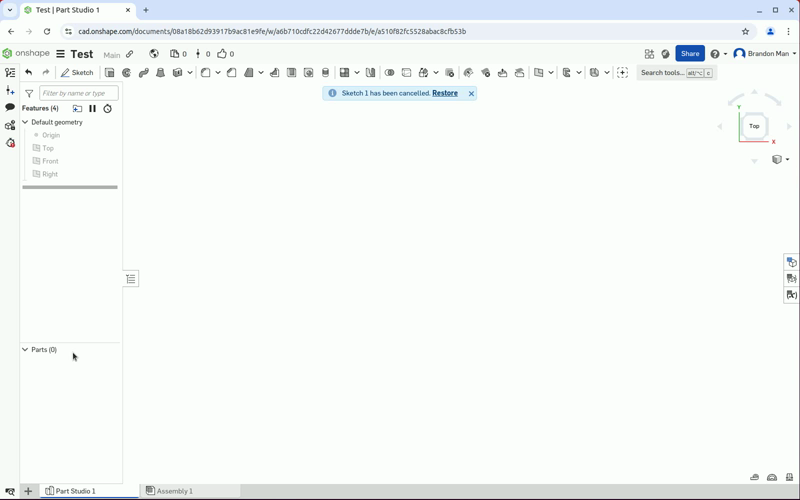
key(up)
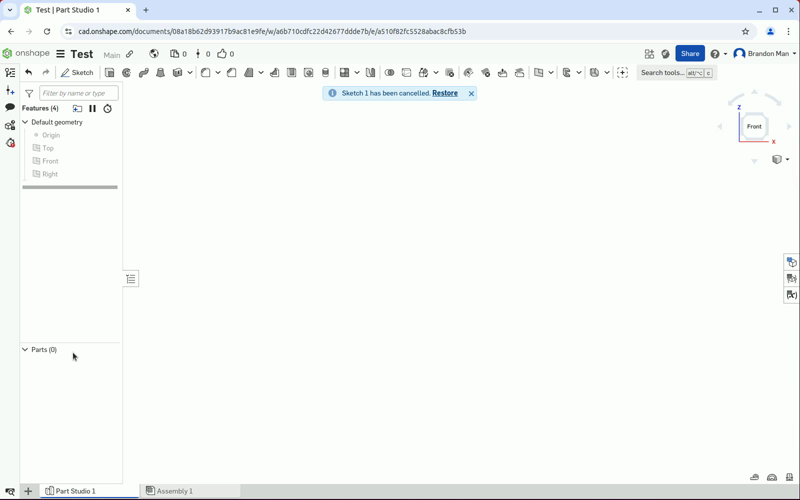
key_up(shift)
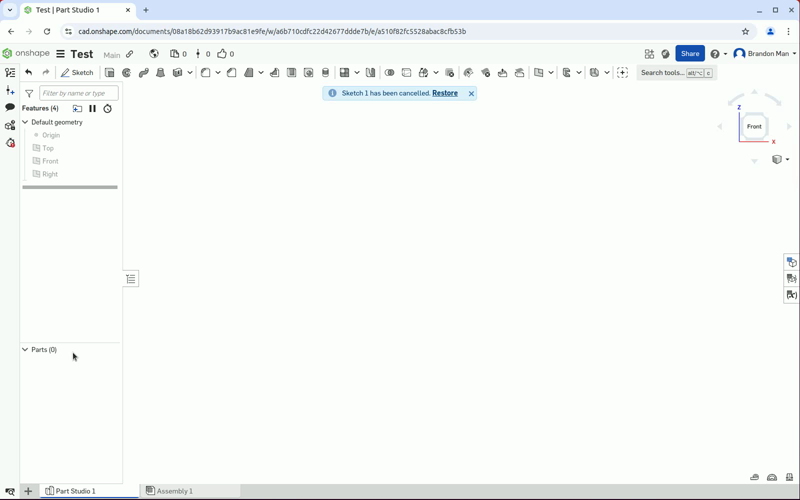
mouse_move(73, 352)
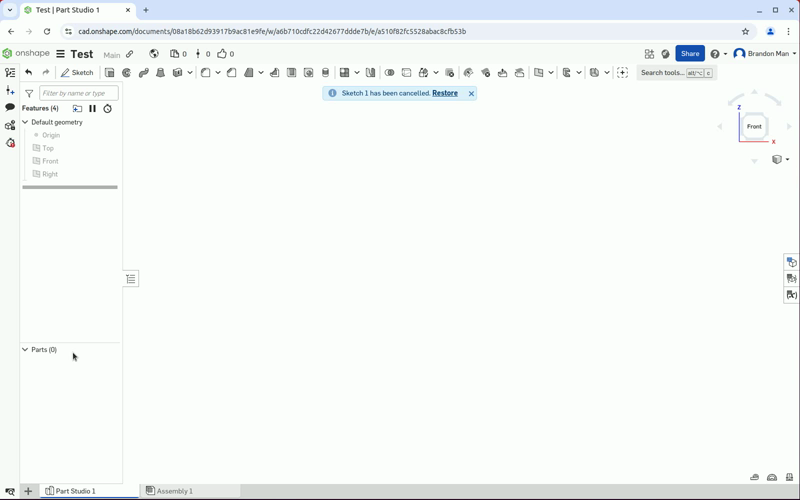
key(shift+y)
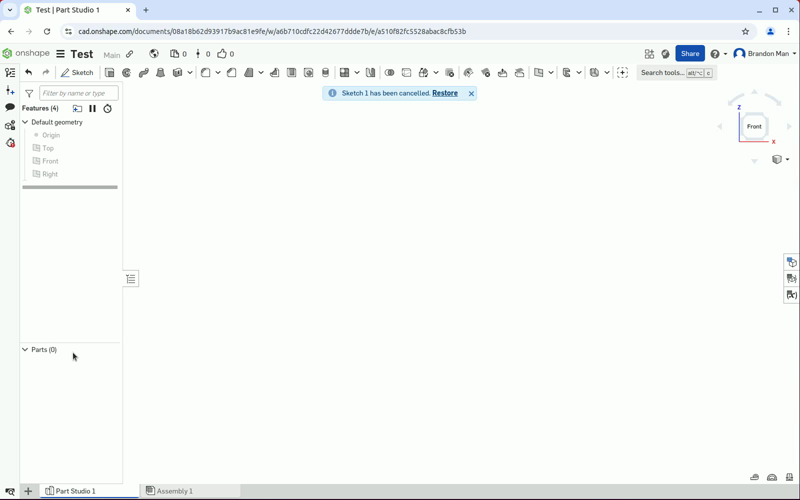
key(shift+s)
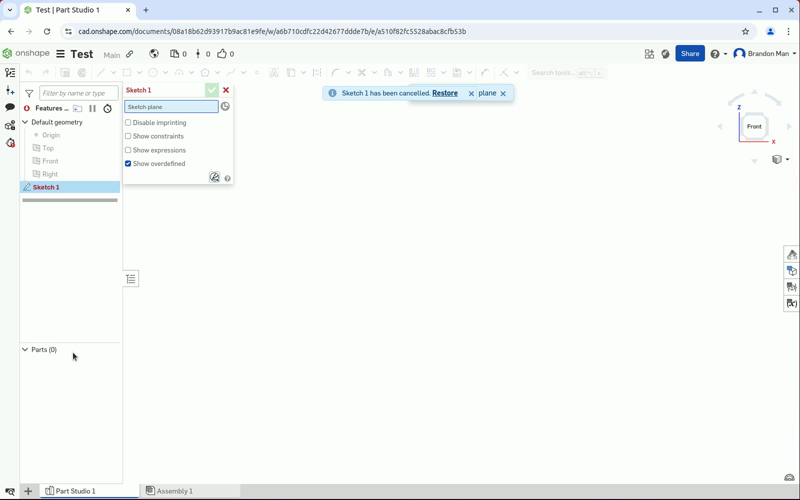
mouse_move(73, 163)
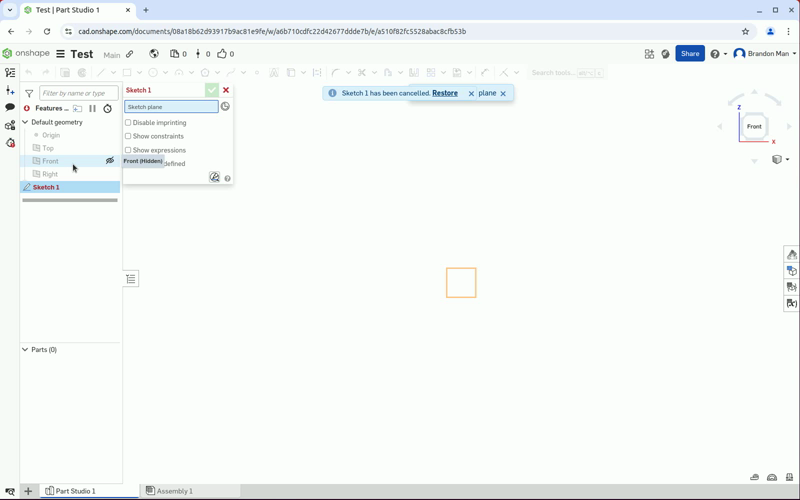
click(73, 163)
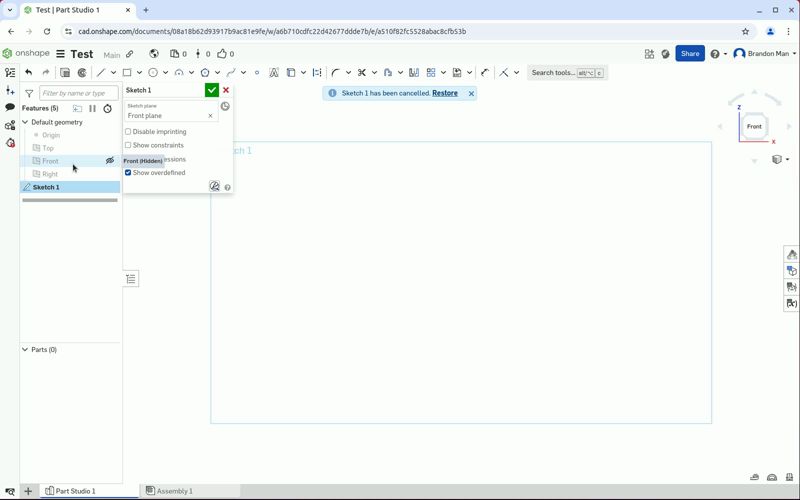
mouse_move(73, 352)
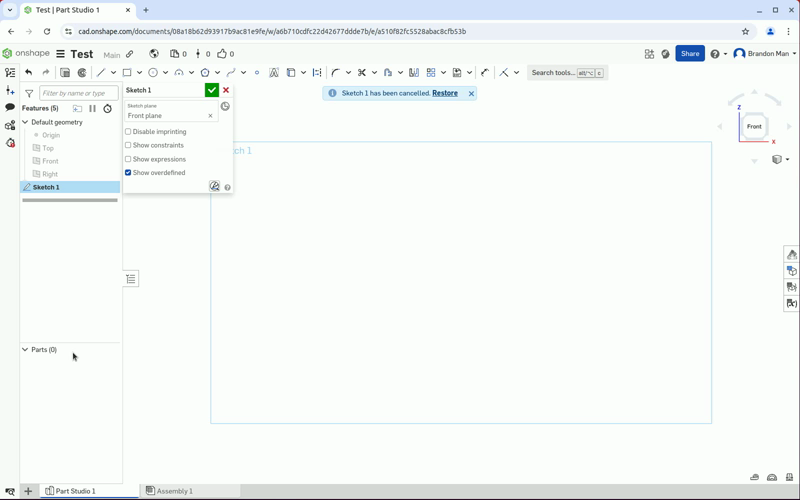
key(y)
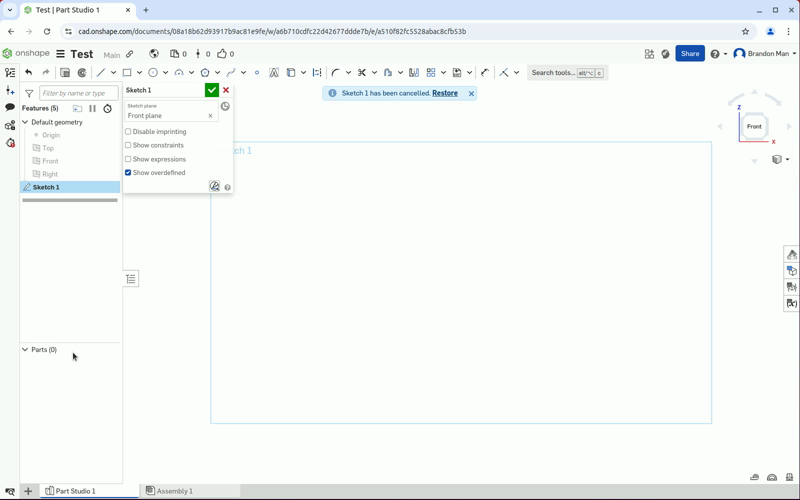
key(l)
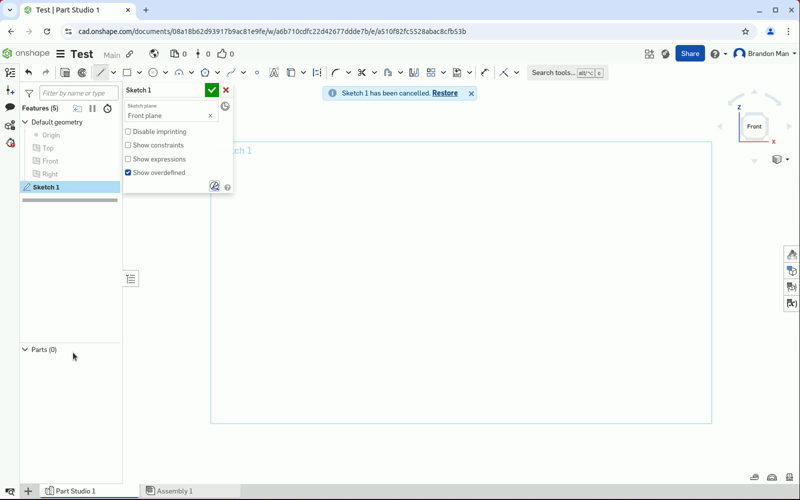
key_down(shift)
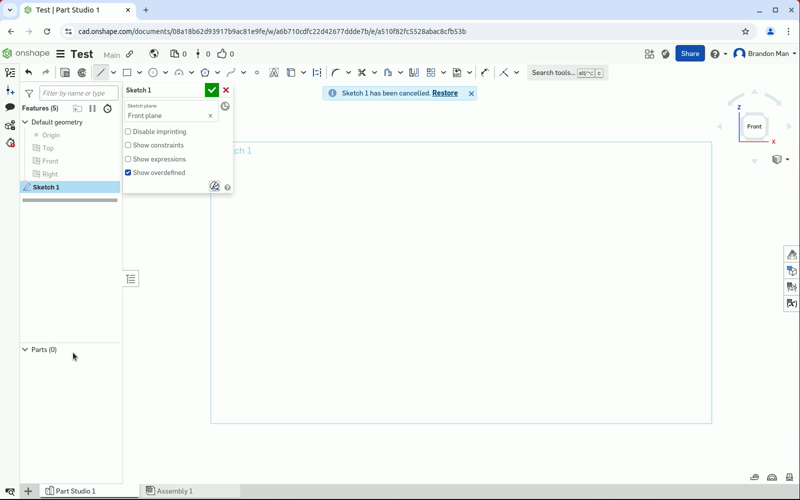
mouse_move(441, 356)
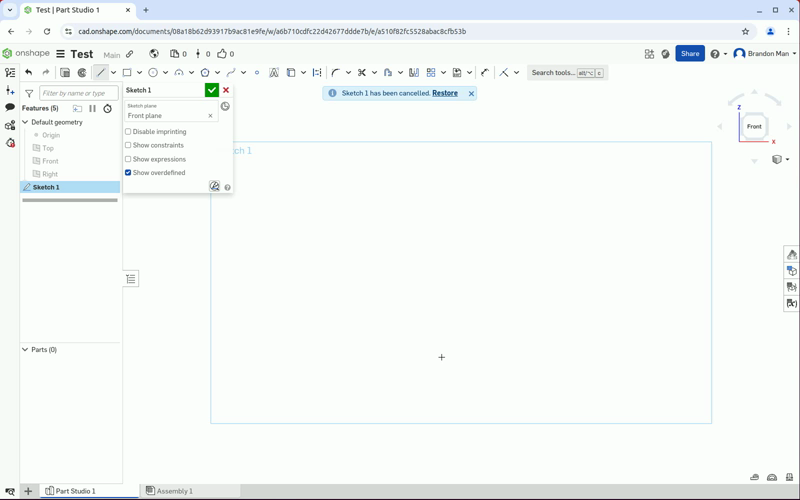
click(441, 356)
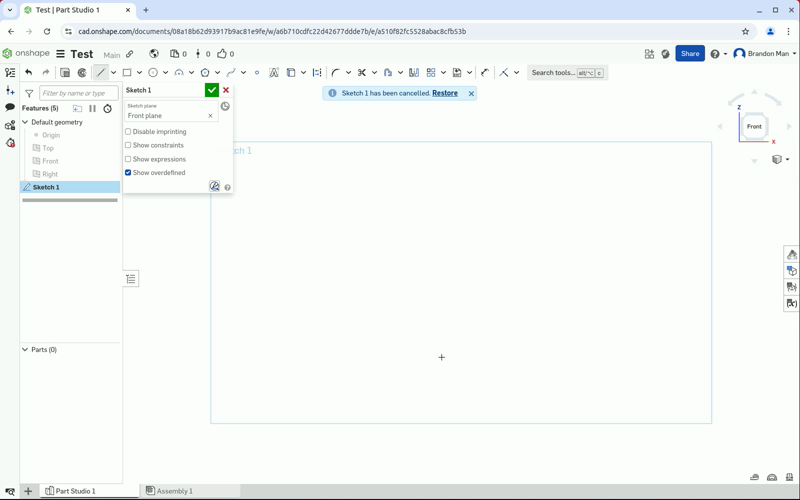
key_up(shift)
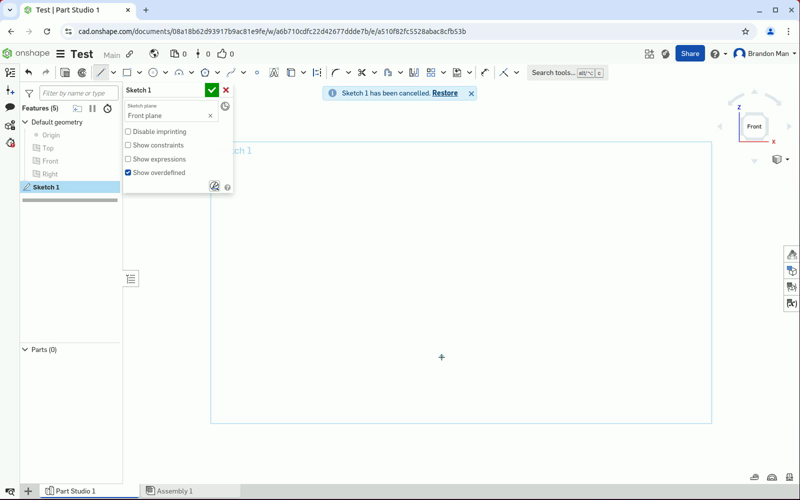
key_down(shift)
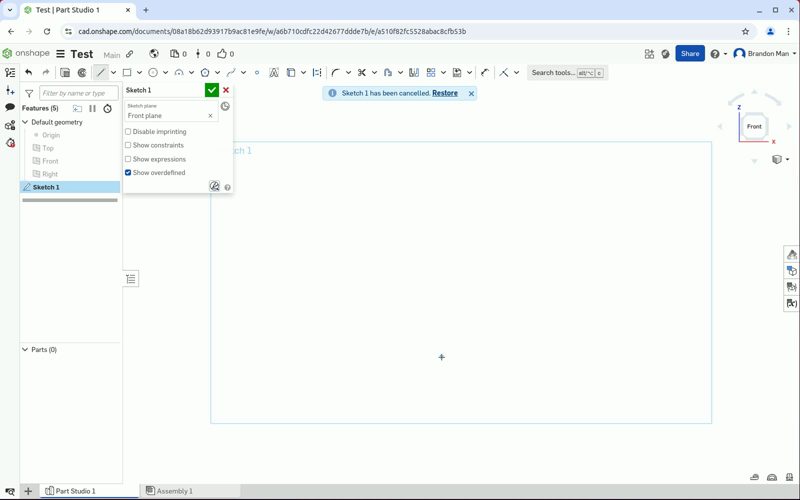
mouse_move(471, 356)
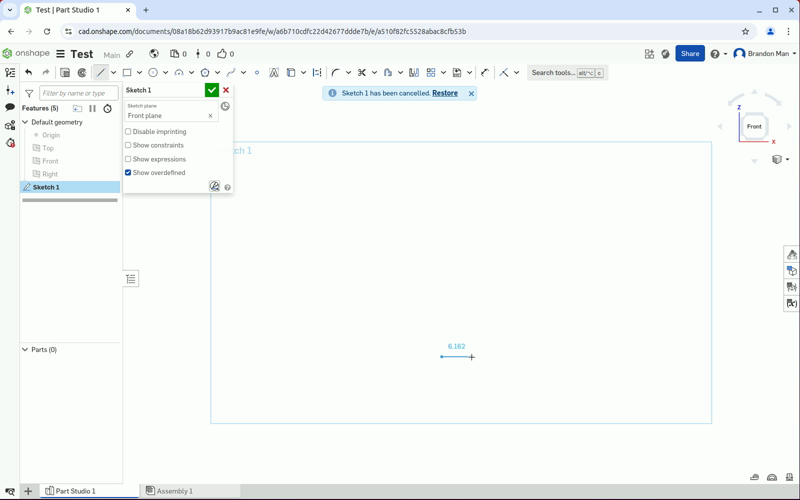
mouse_move(459, 356)
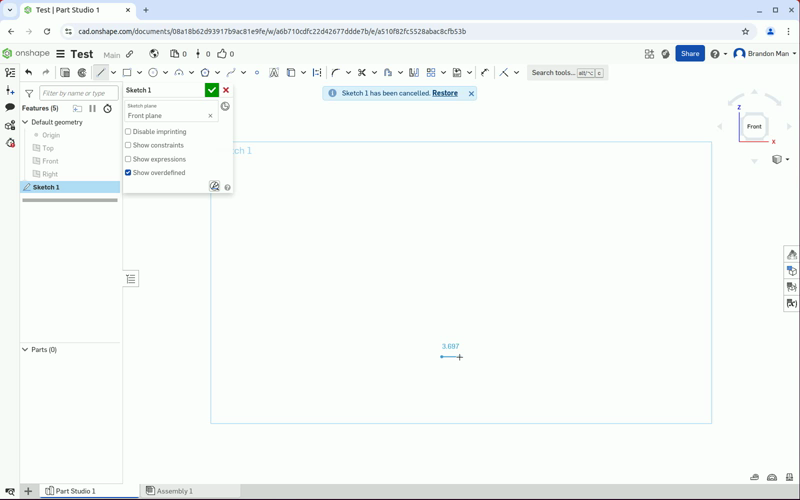
click(459, 356)
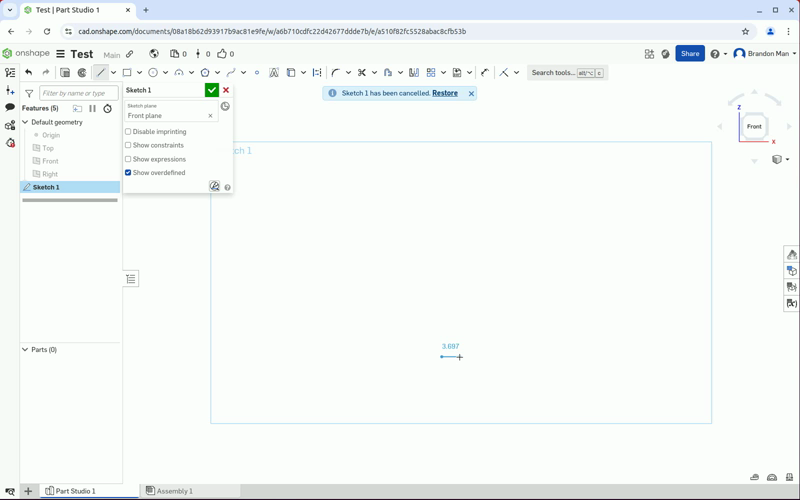
key_up(shift)
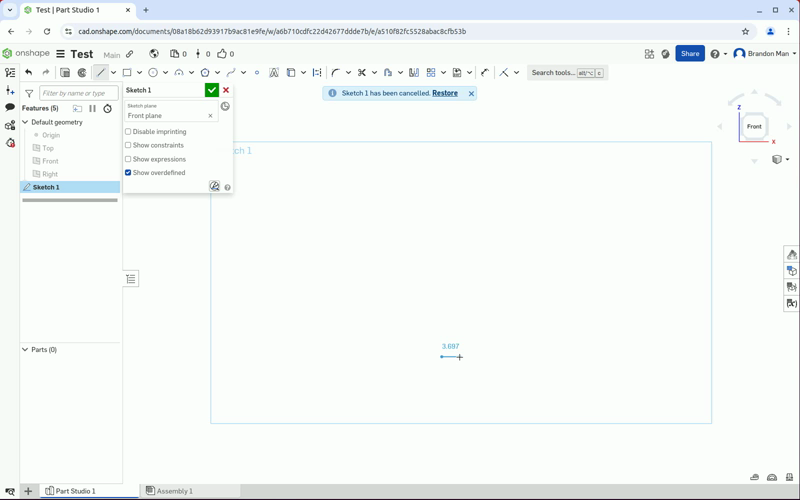
key_down(shift)
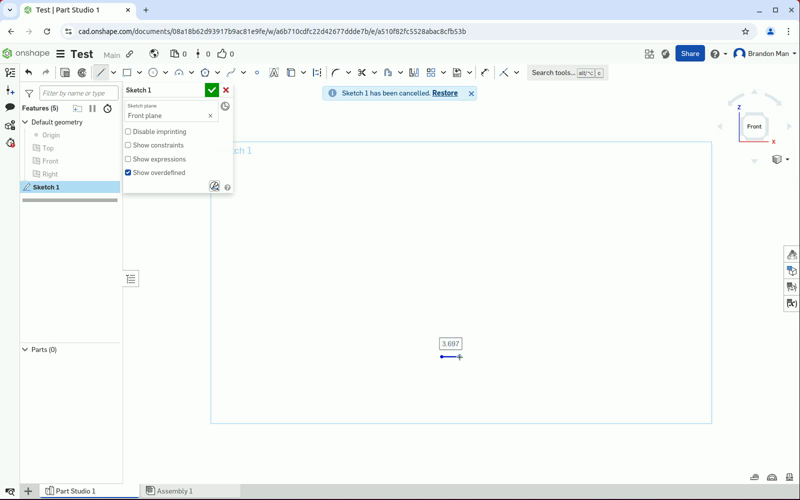
mouse_move(459, 171)
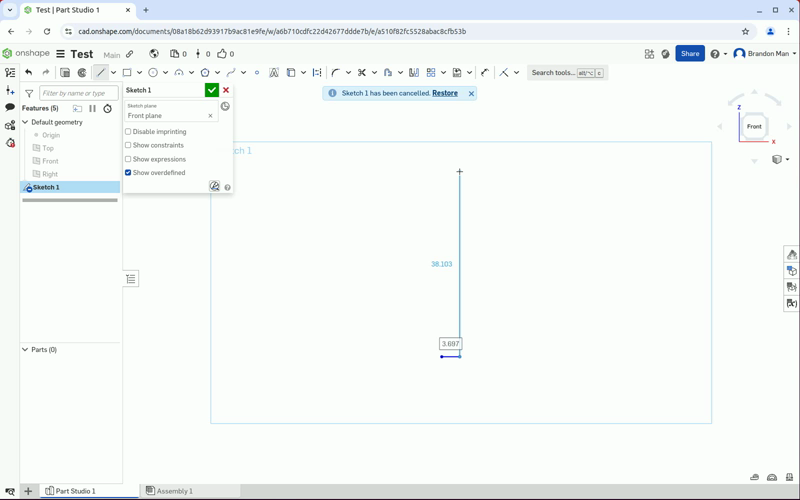
click(459, 171)
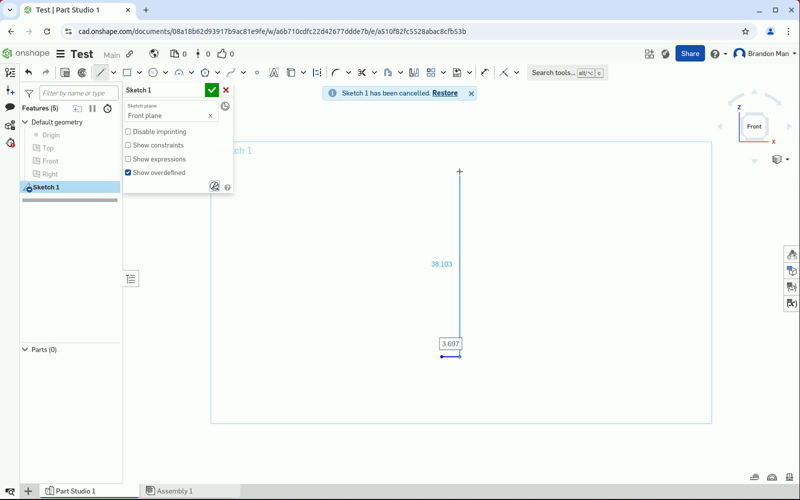
key_up(shift)
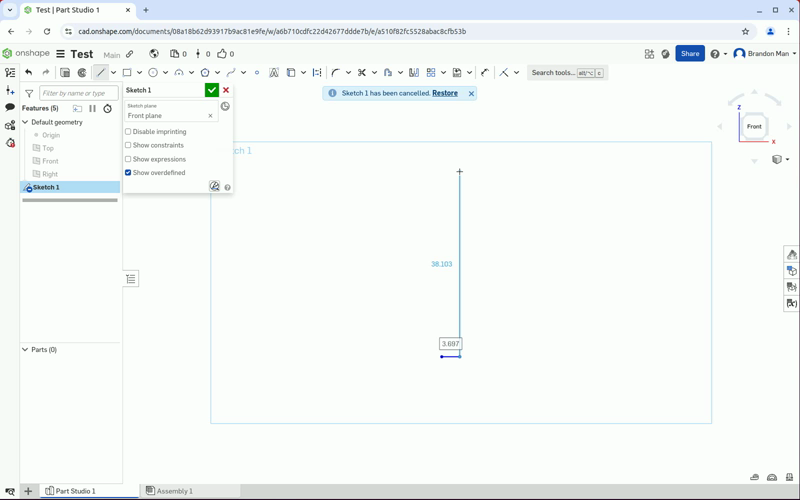
key_down(shift)
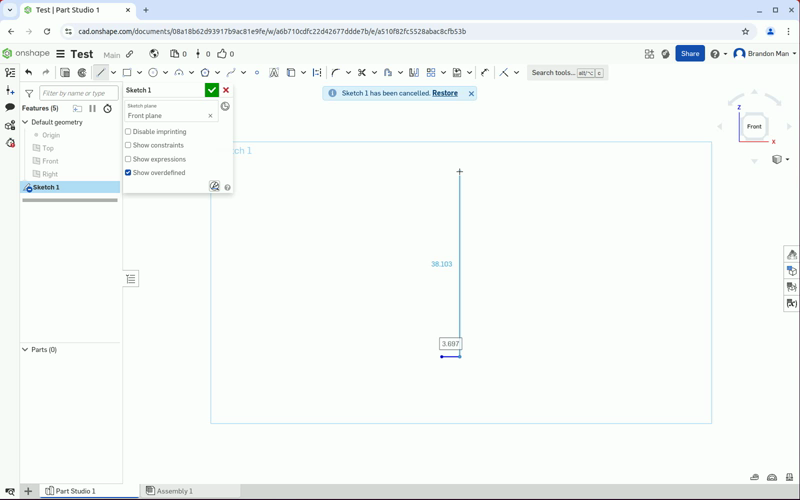
mouse_move(489, 171)
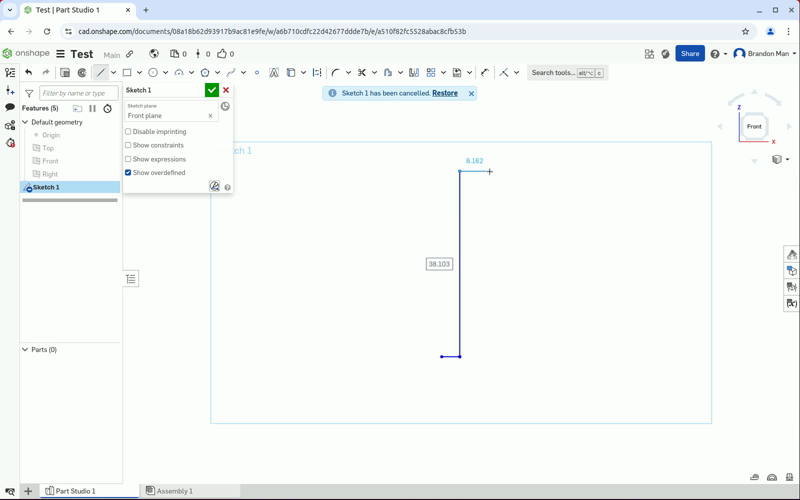
mouse_move(441, 171)
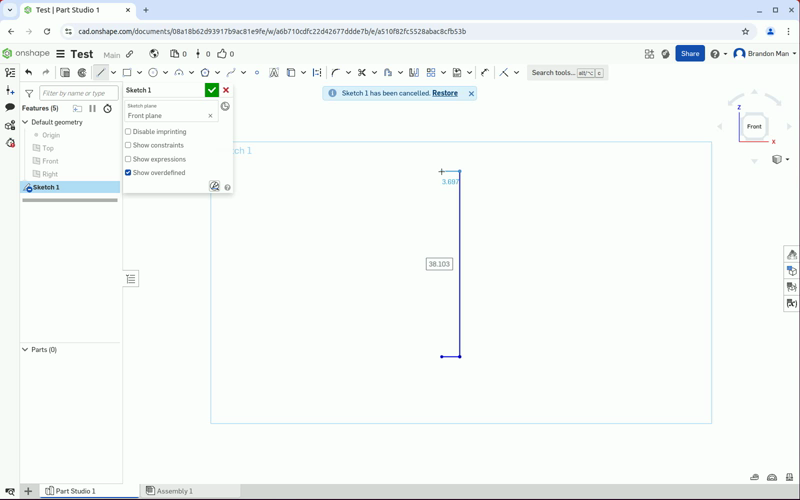
click(441, 171)
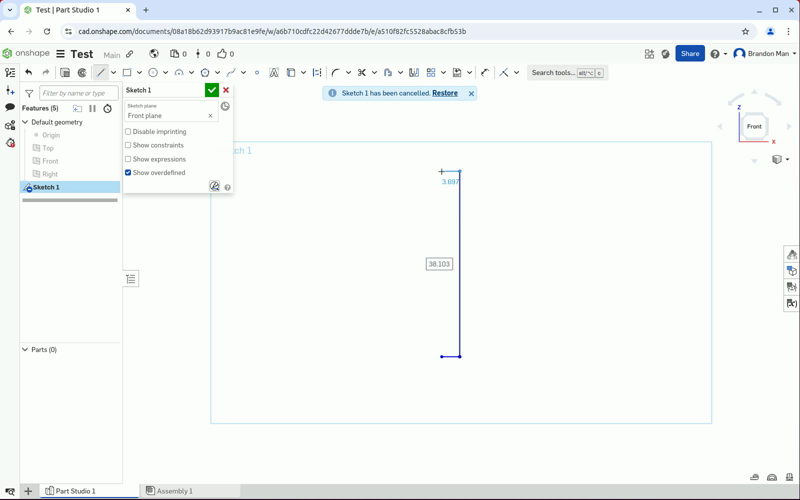
key_up(shift)
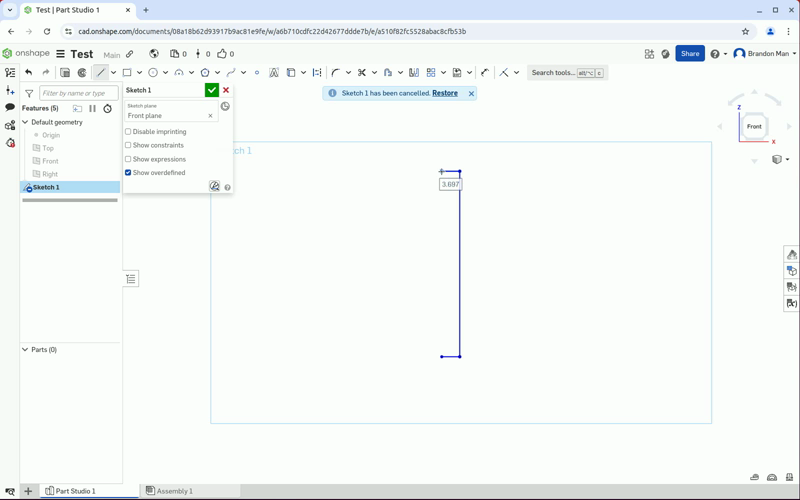
key_down(shift)
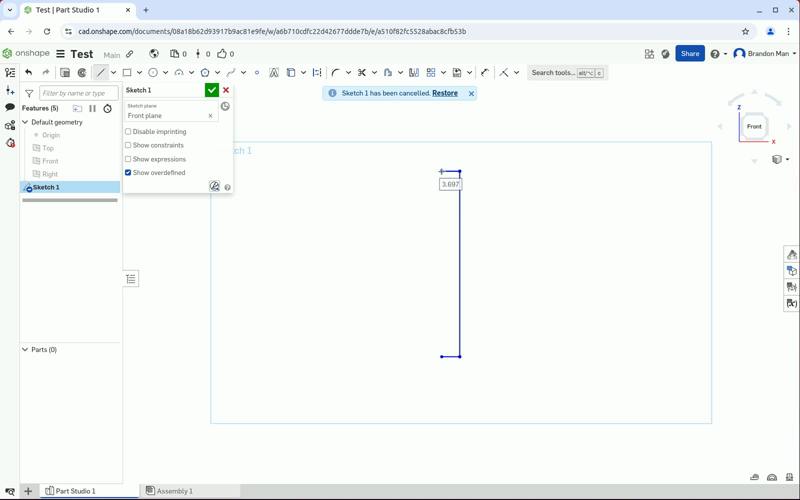
mouse_move(441, 356)
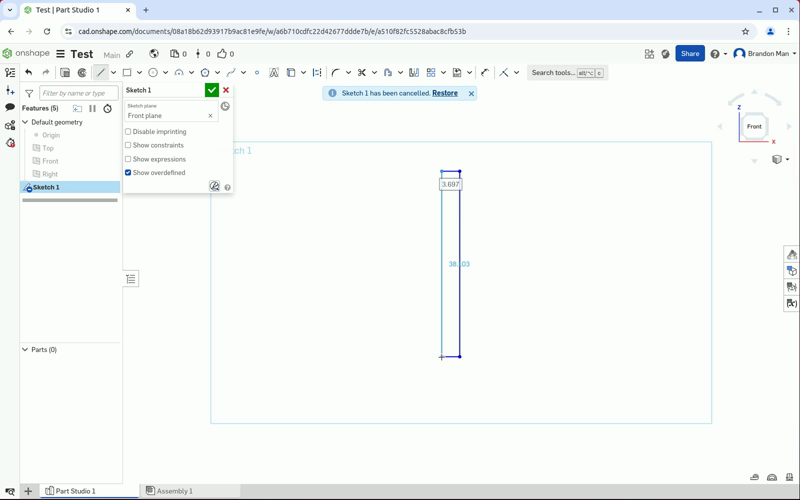
key_up(shift)
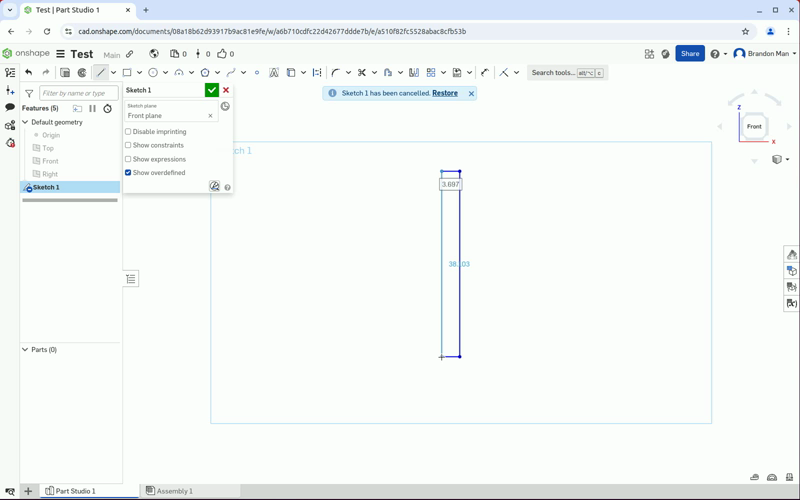
click(441, 356)
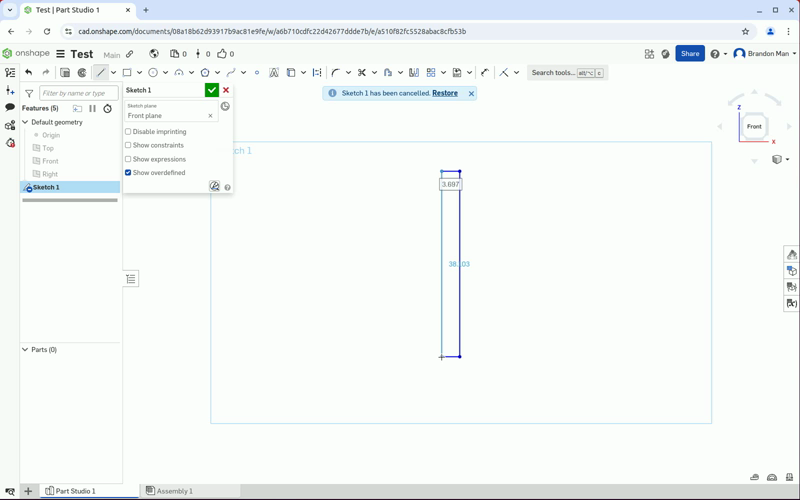
key(esc)
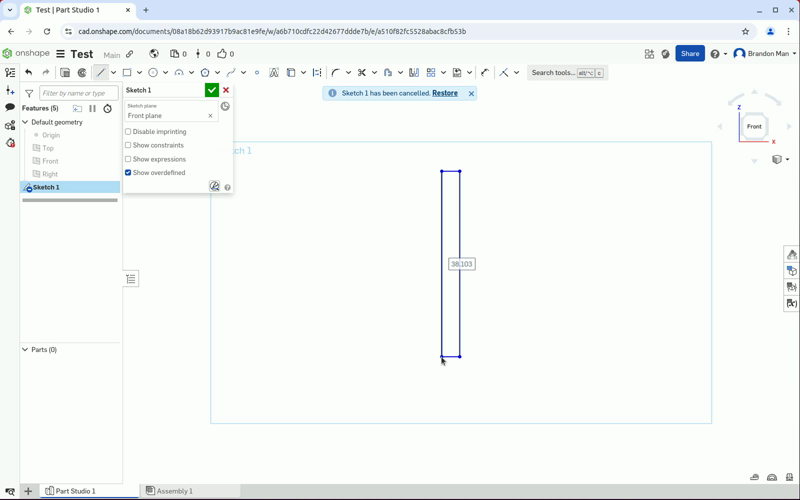
mouse_move(453, 177)
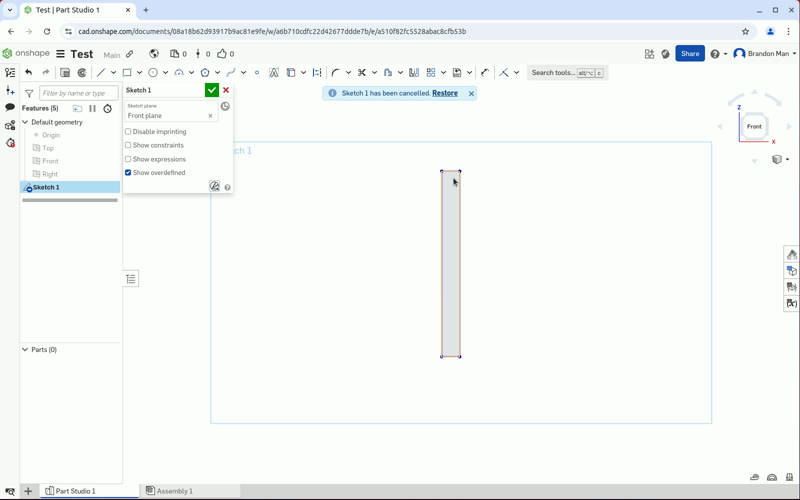
click(453, 177)
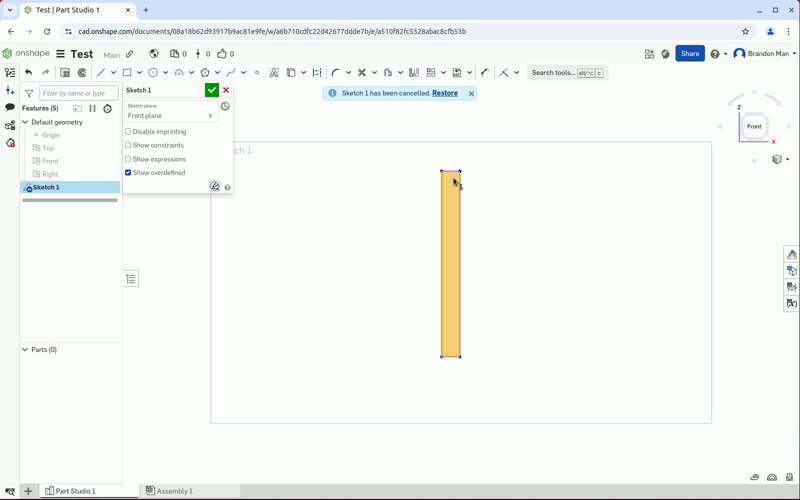
mouse_move(73, 352)
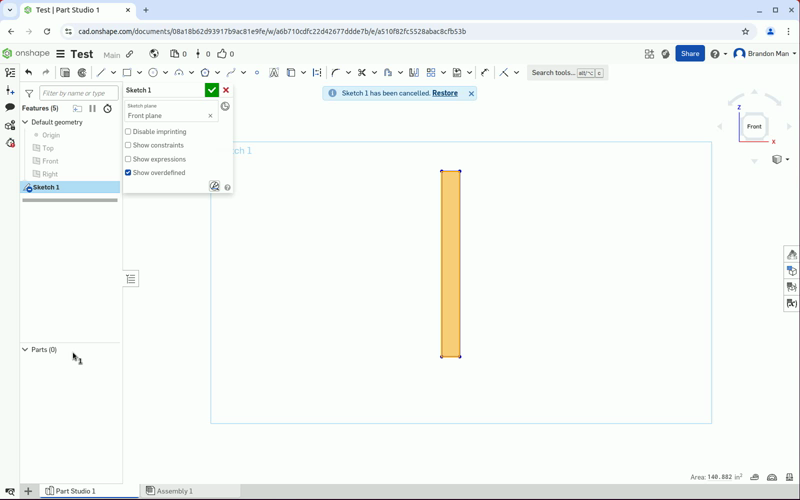
key(shift+y)
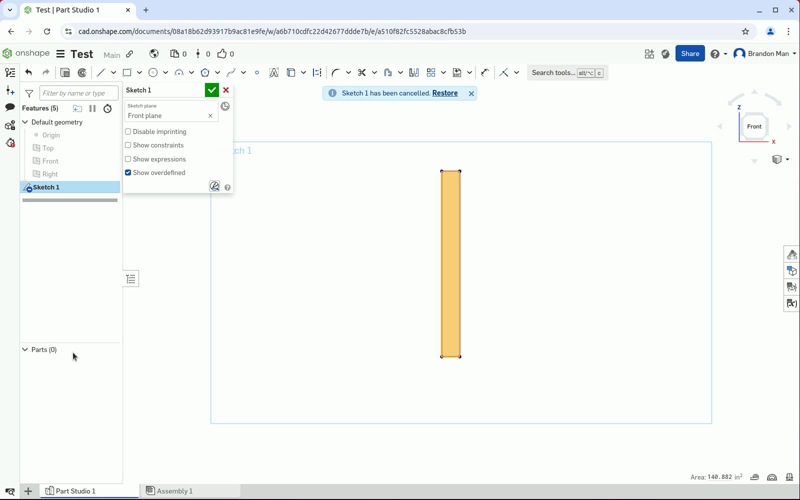
key(shift+e)
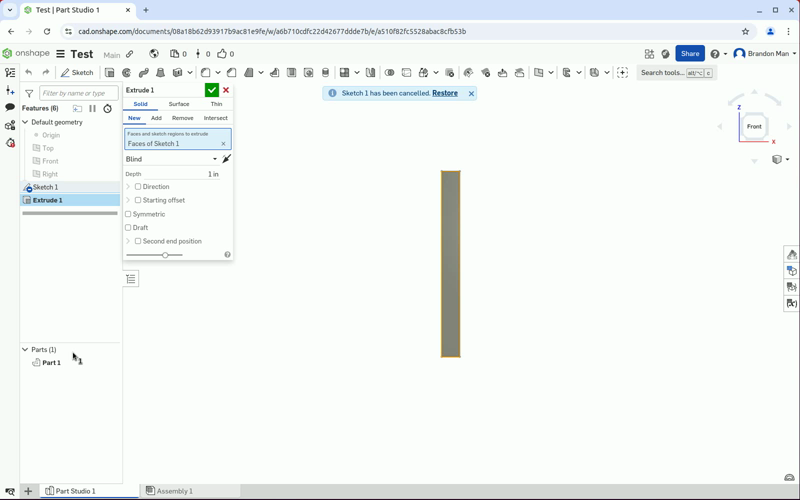
mouse_move(143, 106)
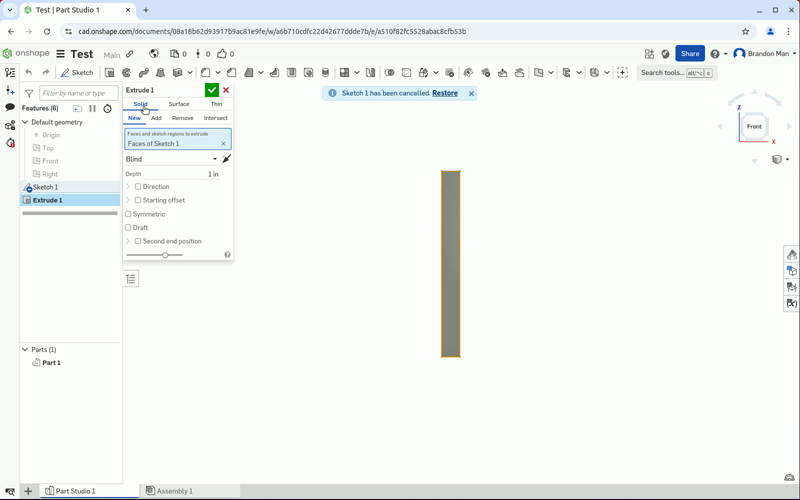
click(143, 106)
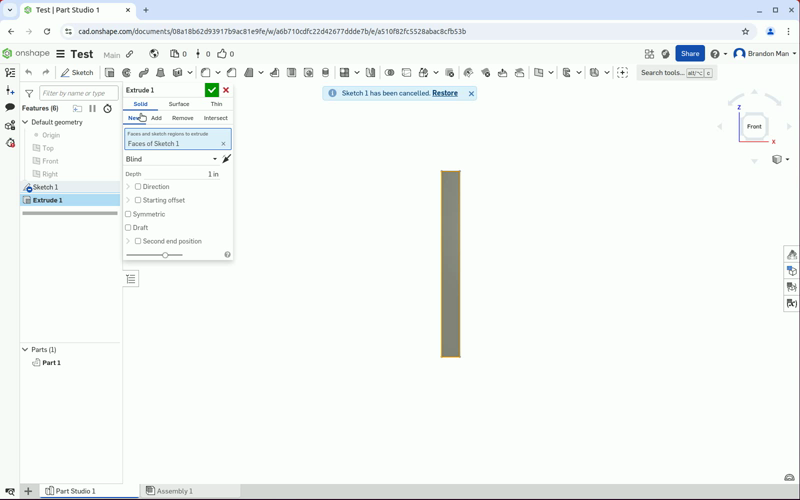
mouse_move(137, 120)
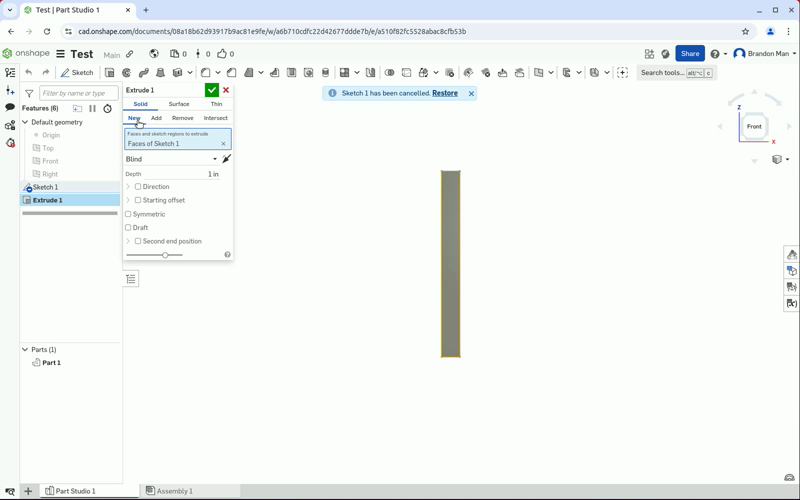
click(137, 120)
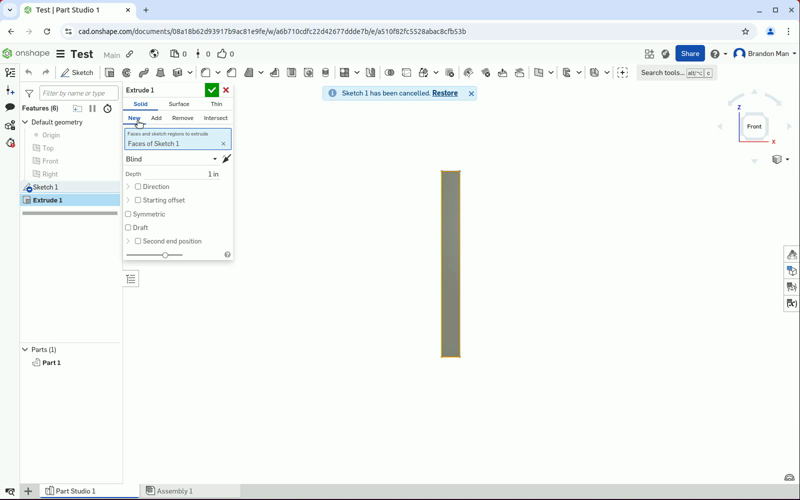
key(tab, 4)
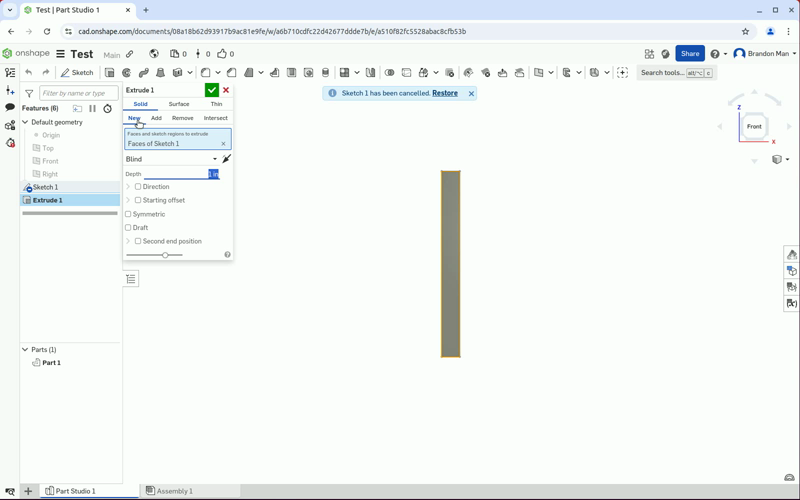
text(1.685)
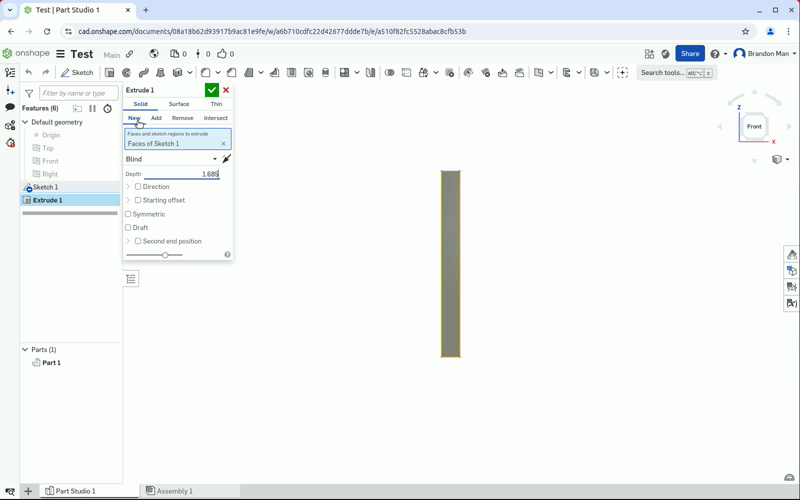
key(enter)
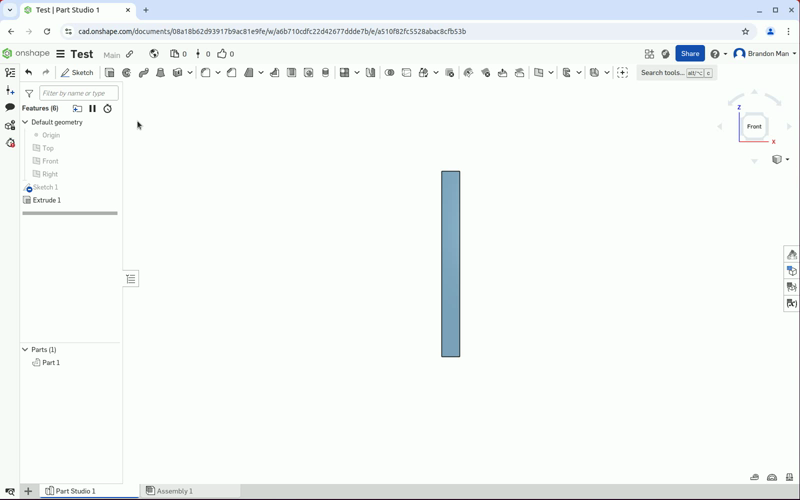
key(shift+h)
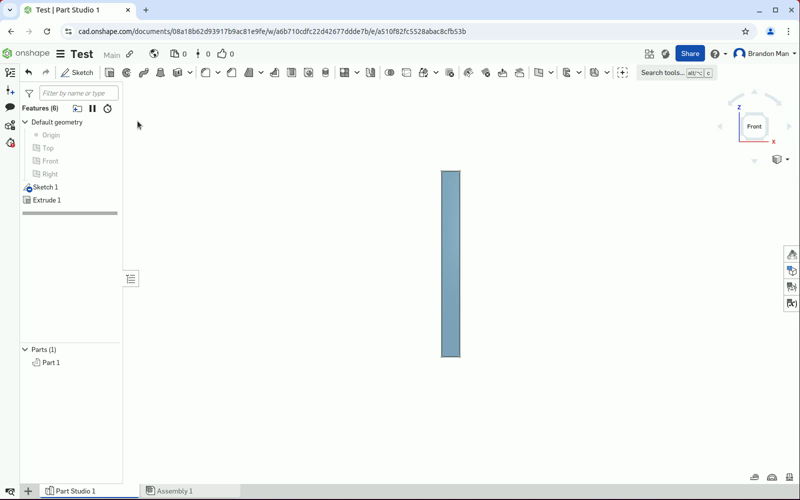
key(shift+h)
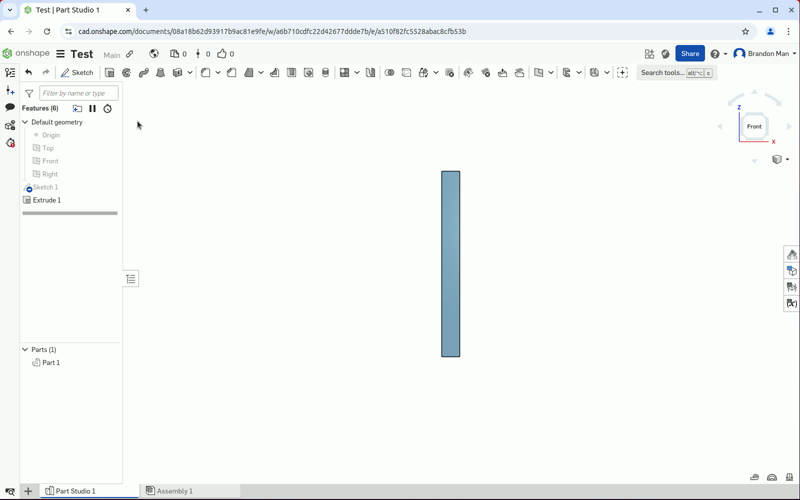
mouse_move(73, 189)
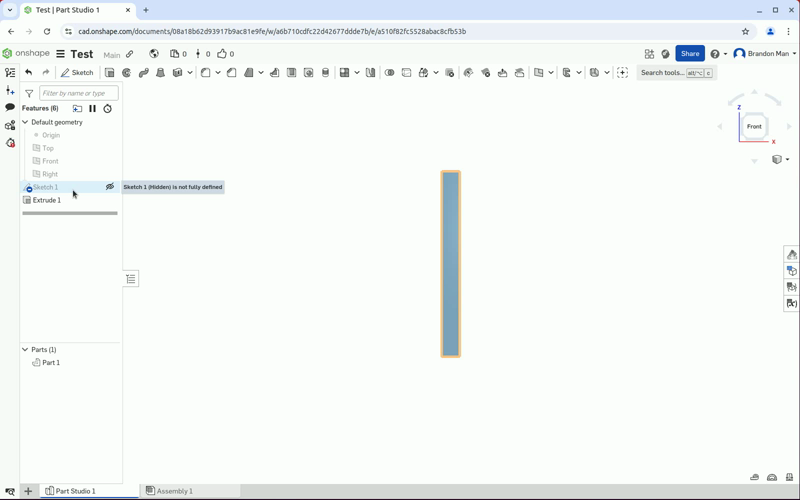
click(73, 189)
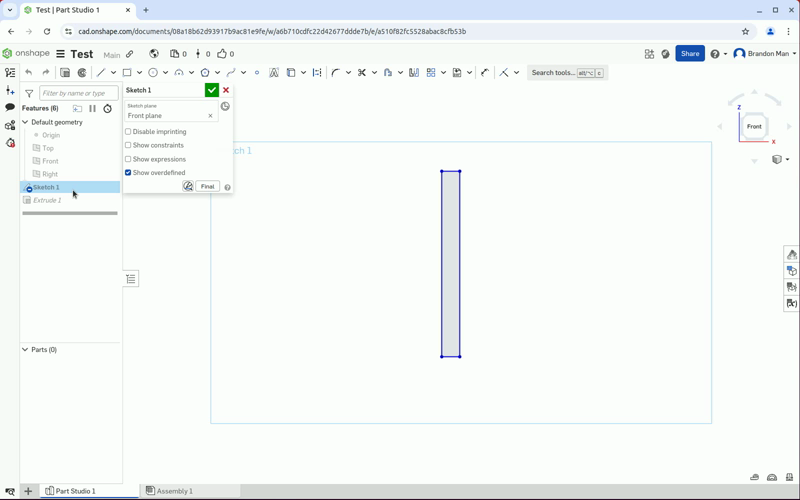
mouse_move(229, 92)
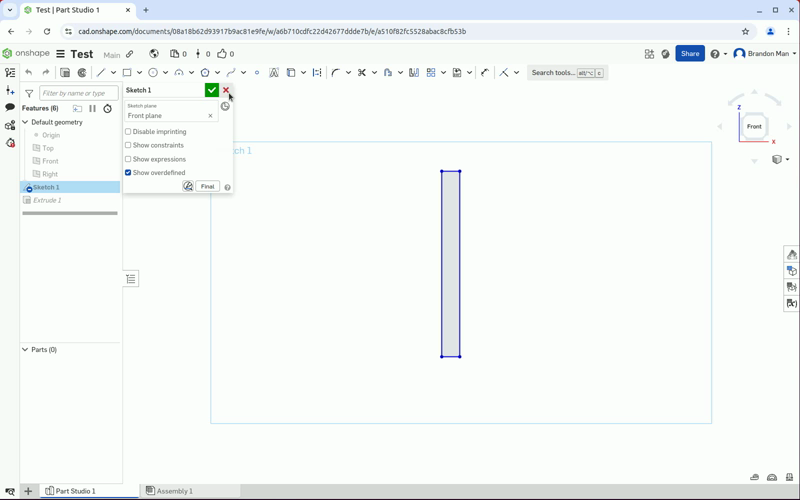
click(229, 92)
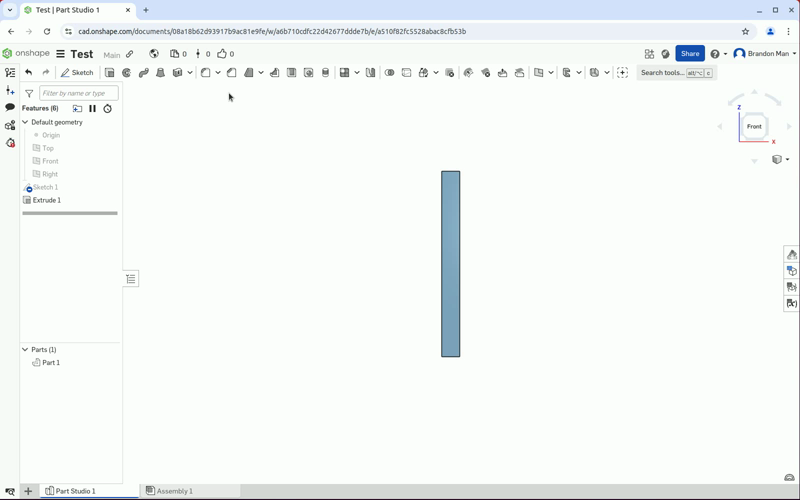
mouse_move(73, 352)
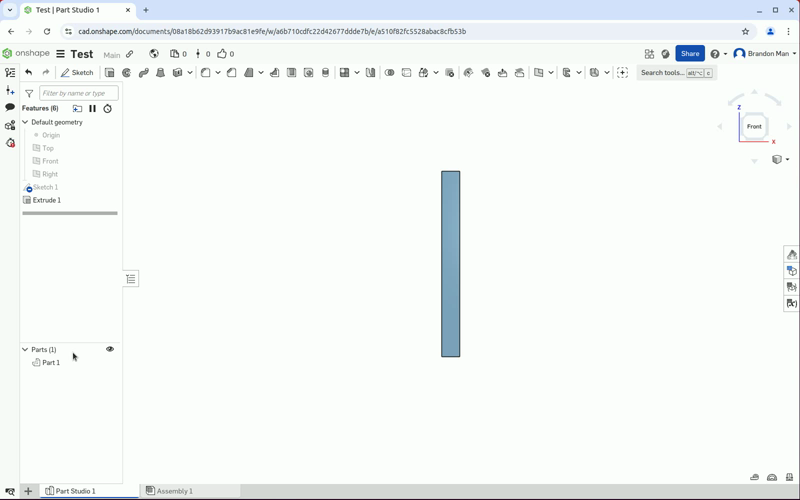
key(y)
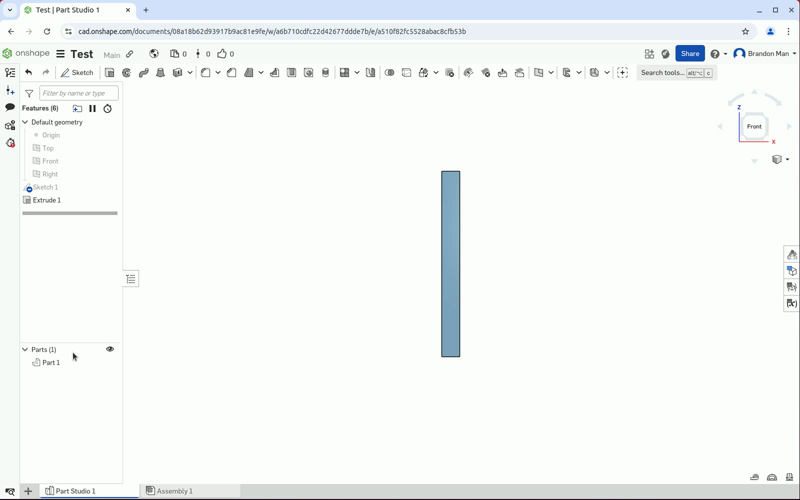
key(shift+p)
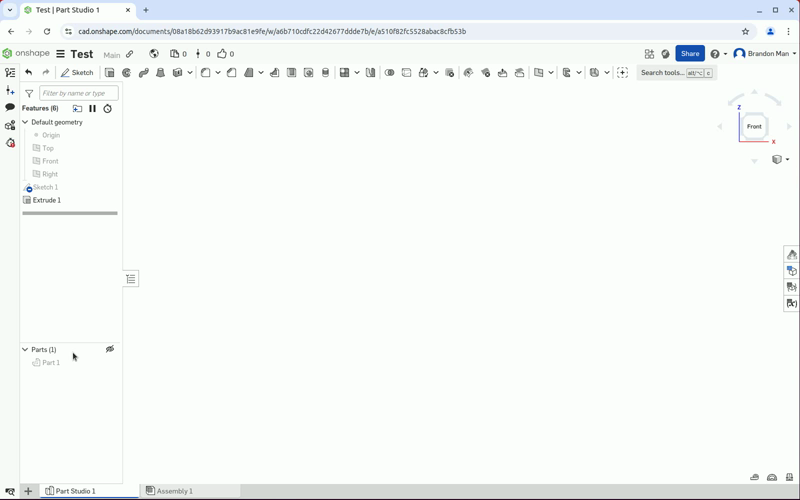
key(space)
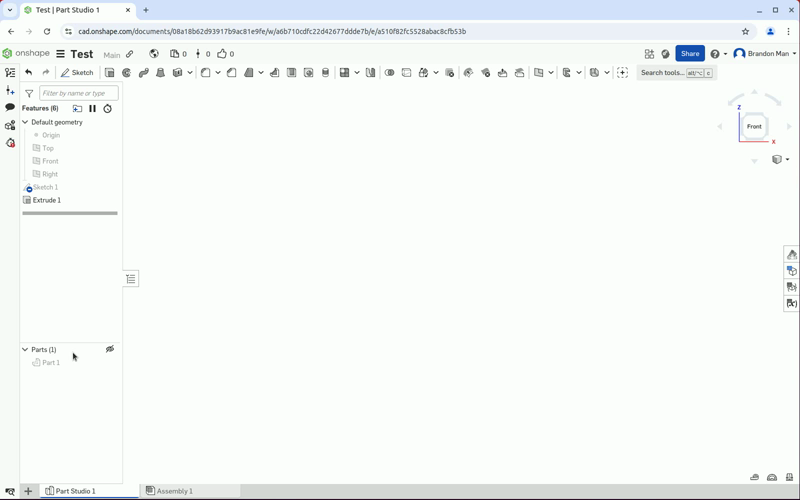
key_down(shift)
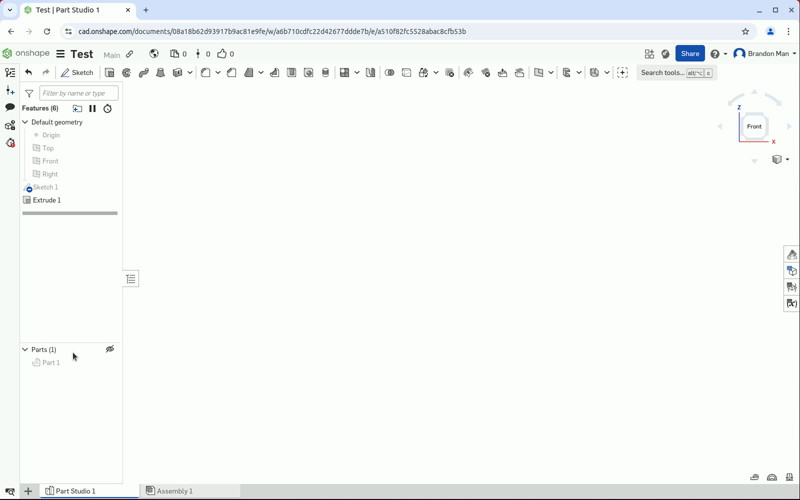
key(left)
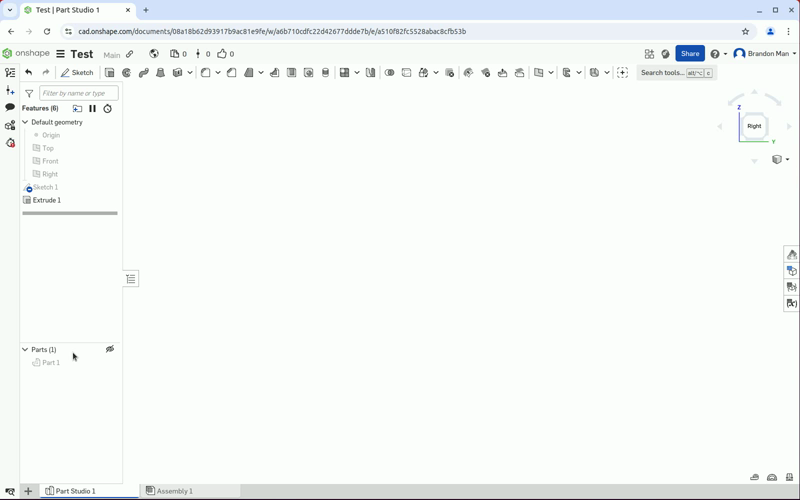
key_up(shift)
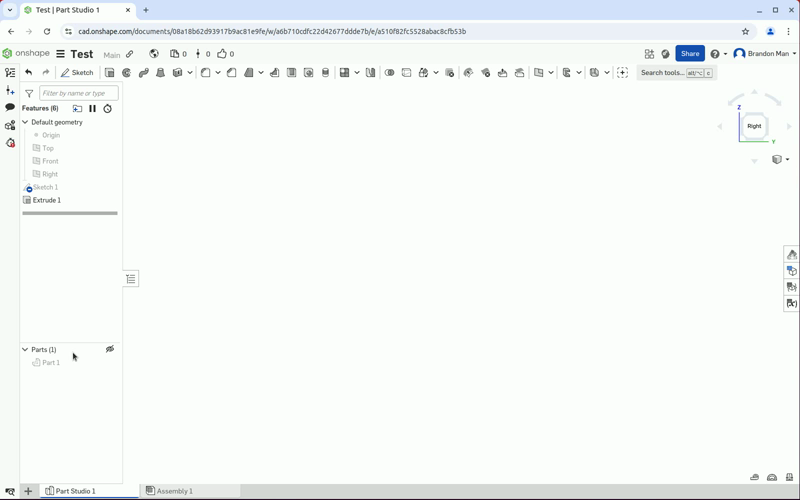
mouse_move(73, 352)
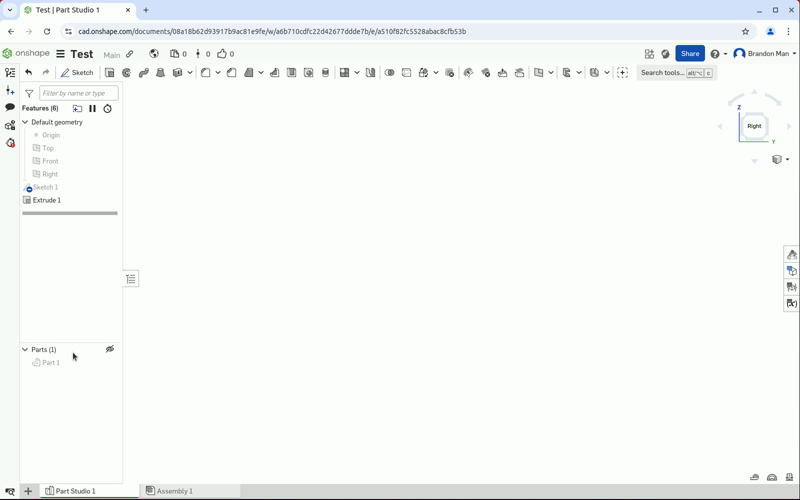
key(shift+y)
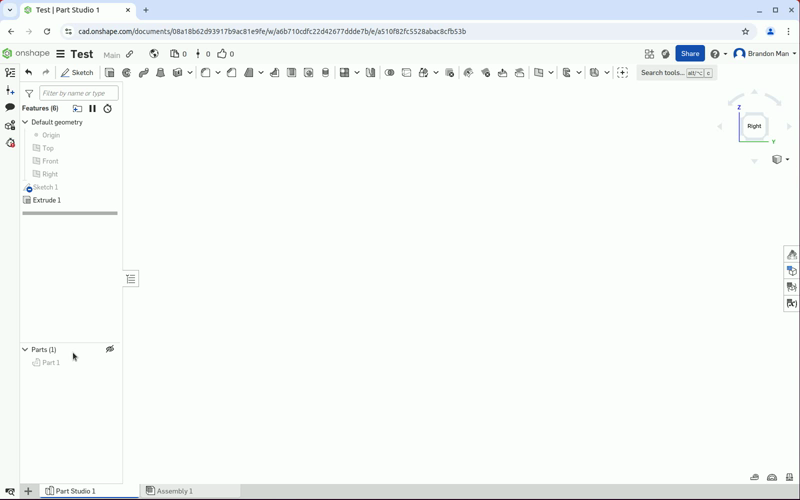
key(shift+s)
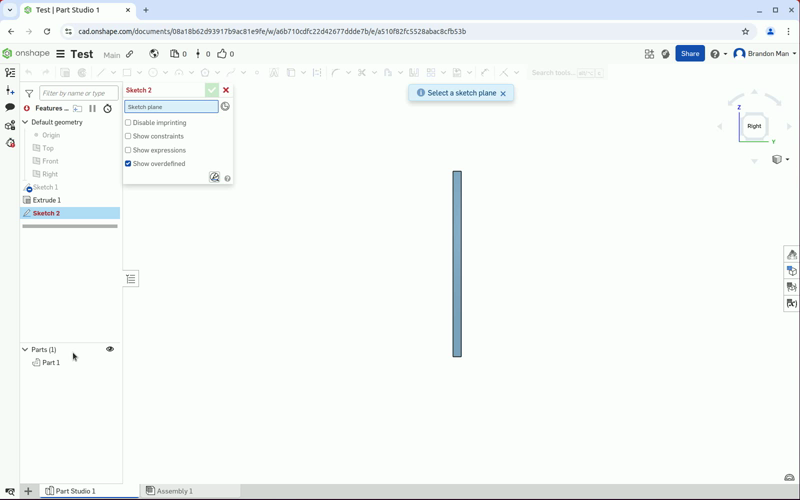
mouse_move(73, 176)
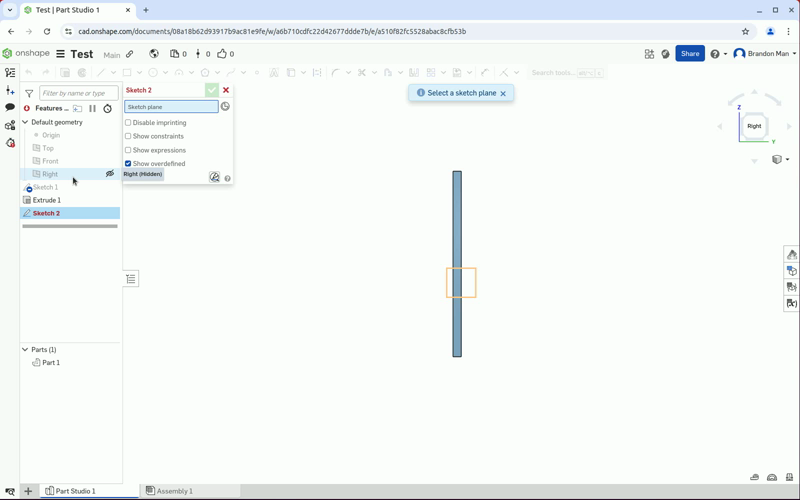
click(73, 176)
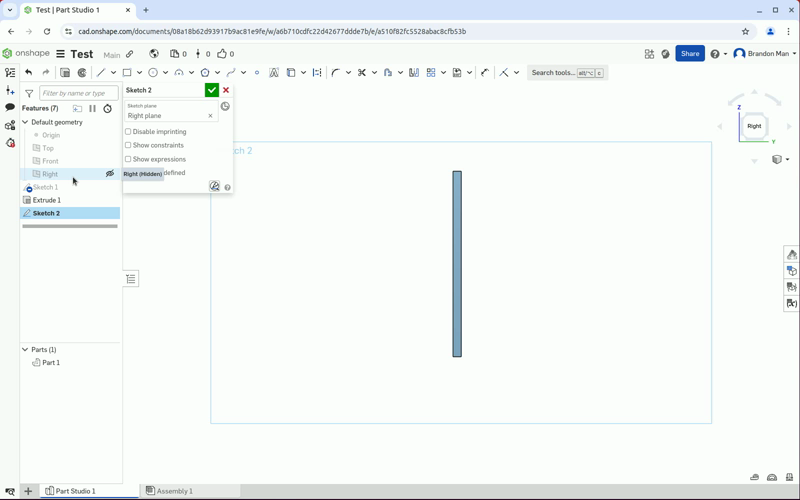
mouse_move(73, 352)
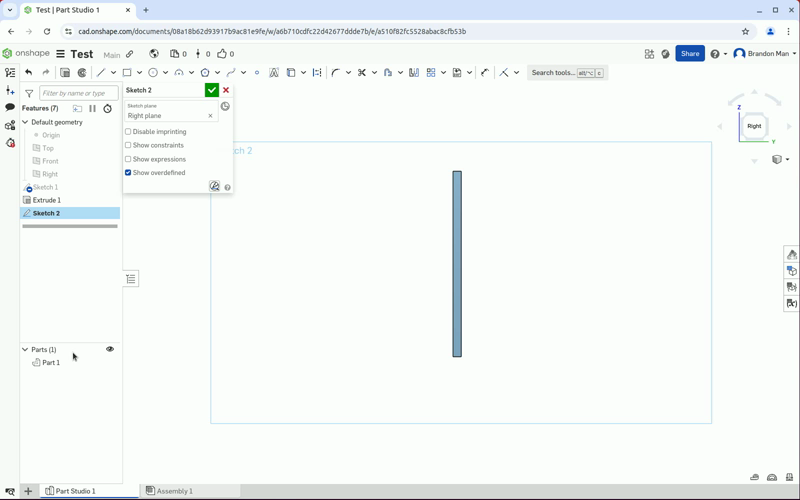
key(y)
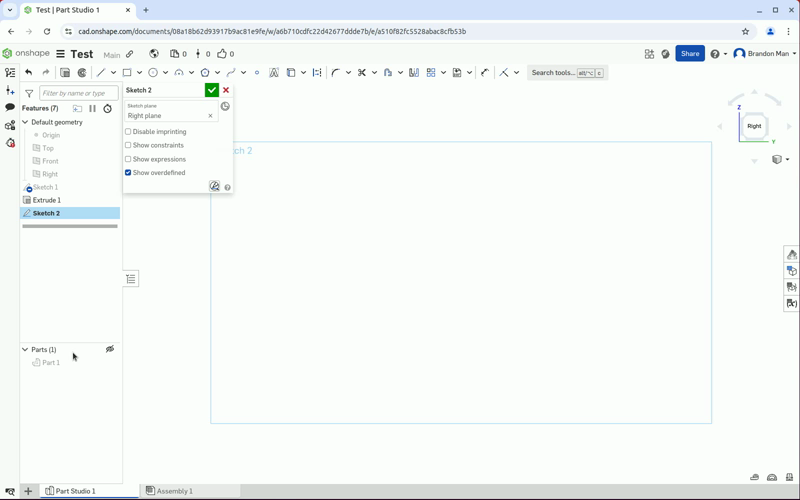
key(l)
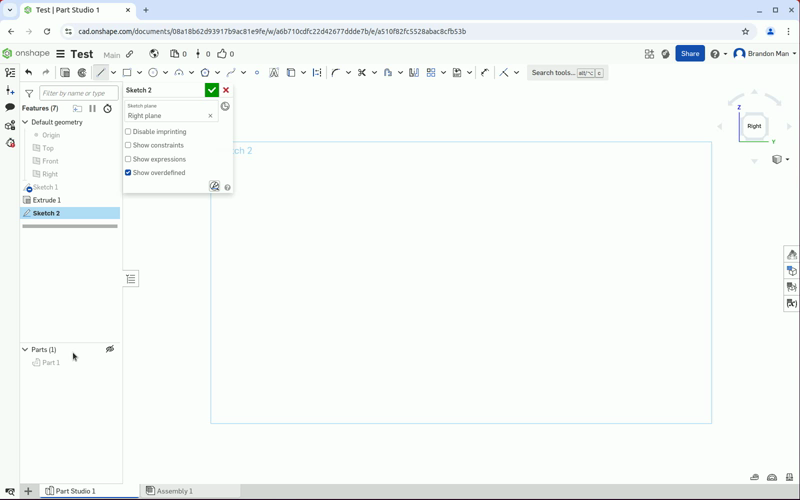
key_down(shift)
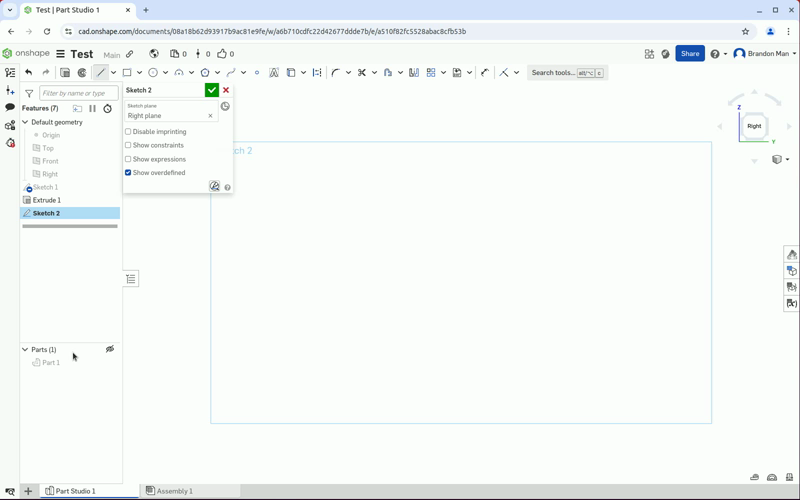
mouse_move(460, 356)
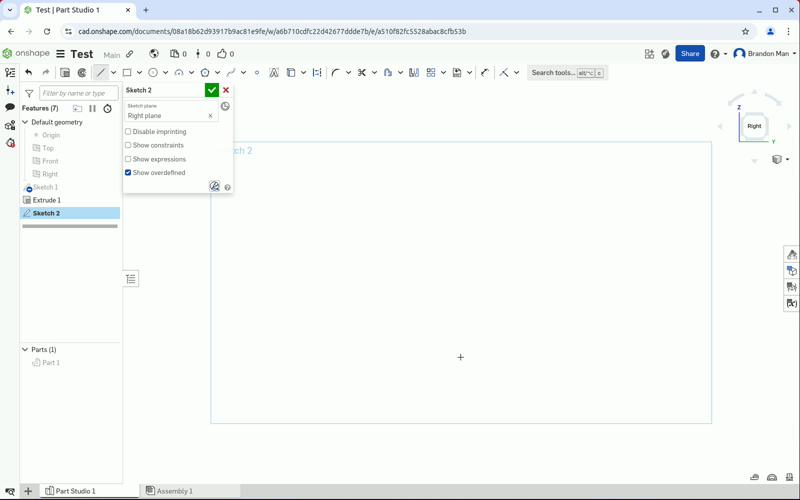
click(460, 356)
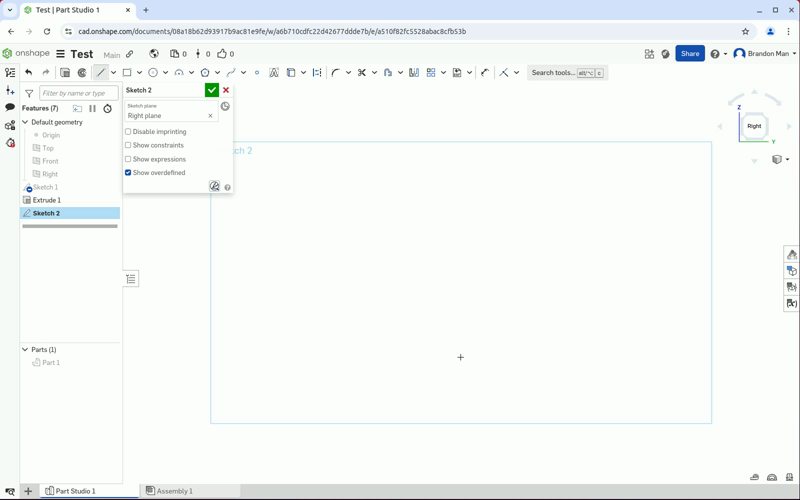
key_up(shift)
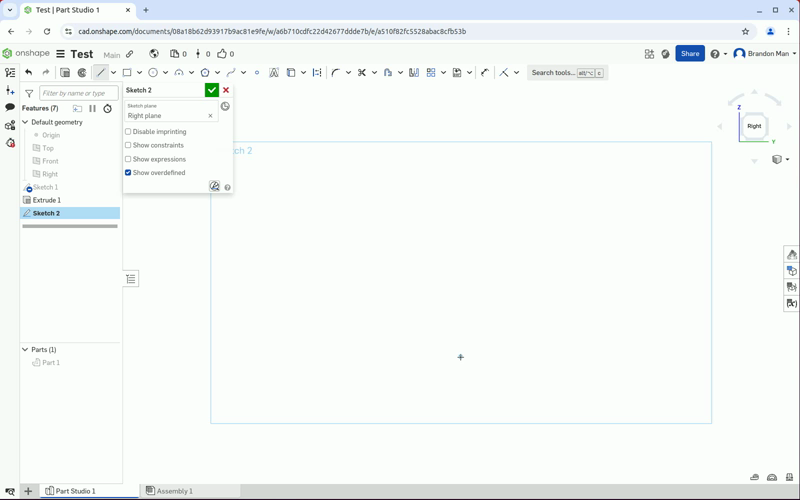
key_down(shift)
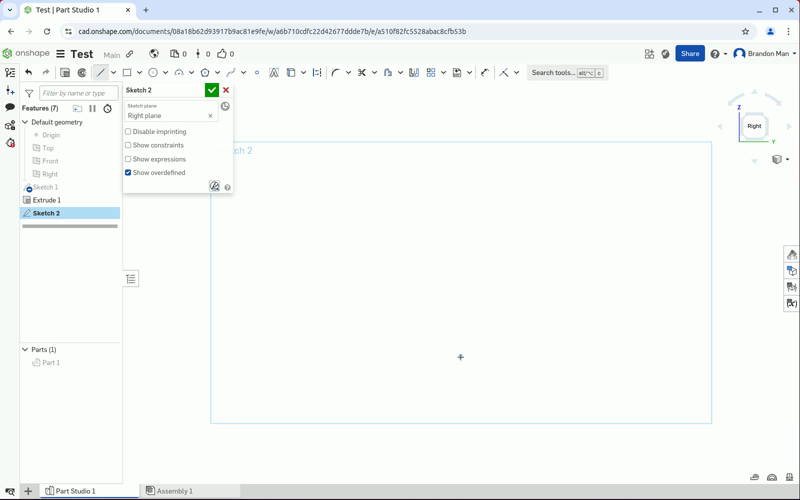
mouse_move(490, 356)
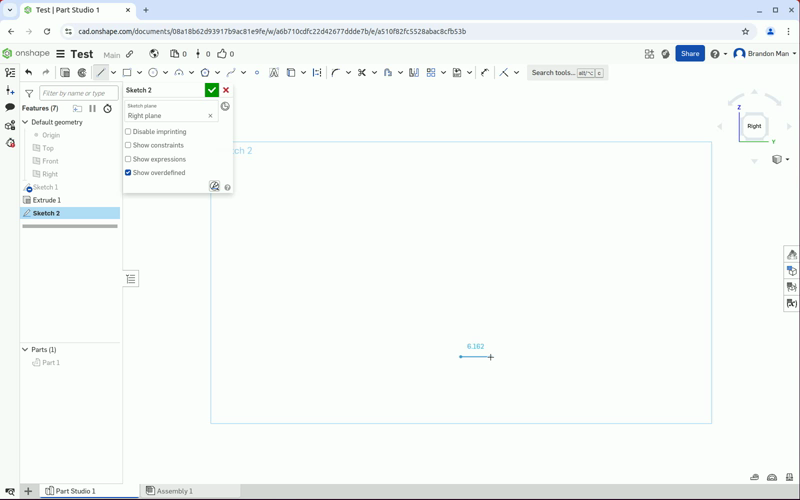
mouse_move(478, 356)
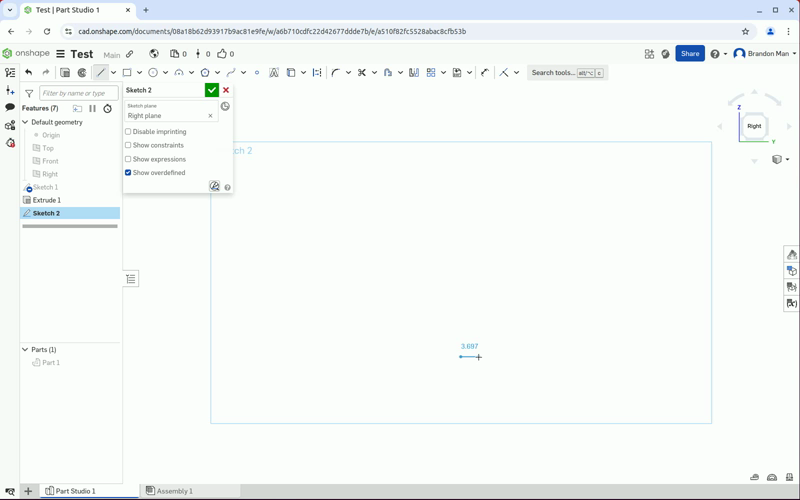
click(478, 356)
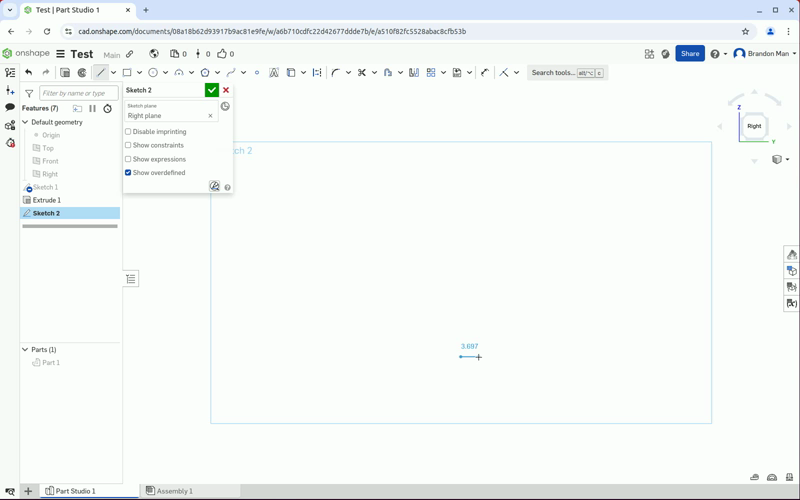
key_up(shift)
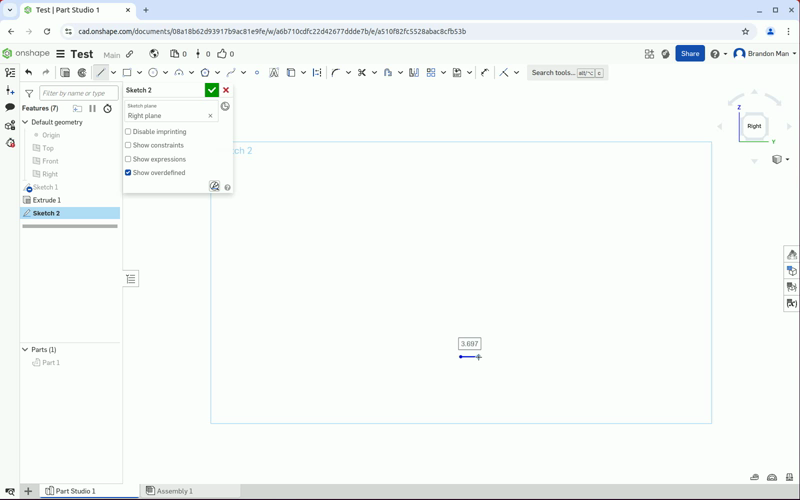
key_down(shift)
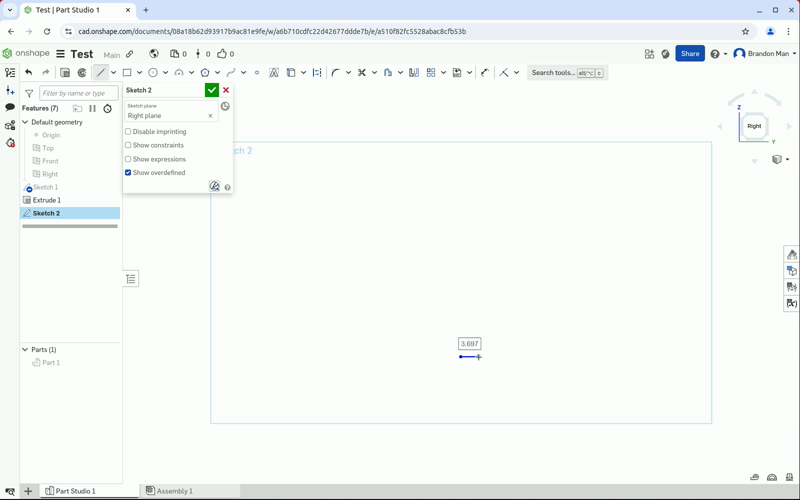
mouse_move(478, 171)
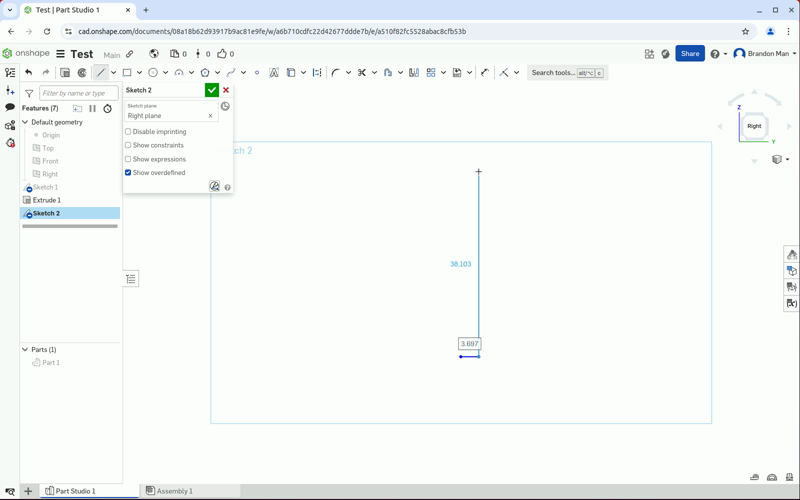
click(478, 171)
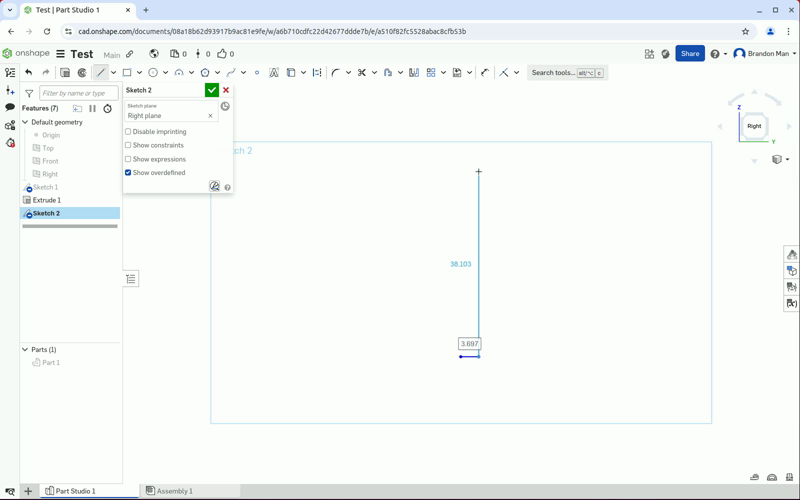
key_up(shift)
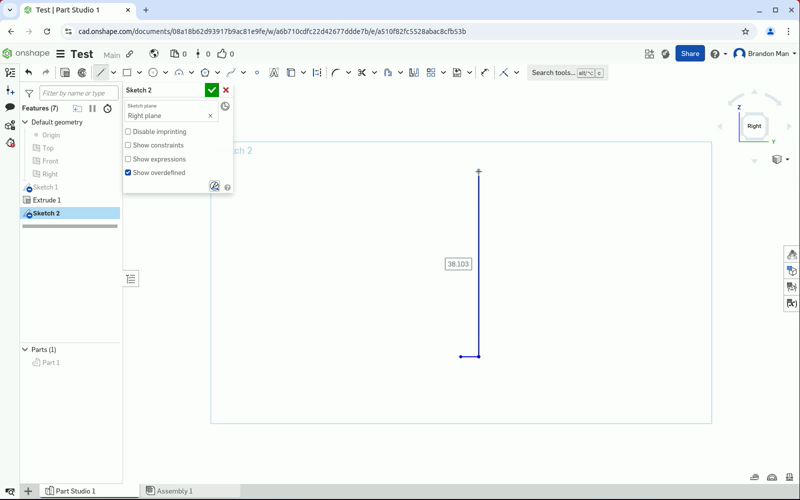
key_down(shift)
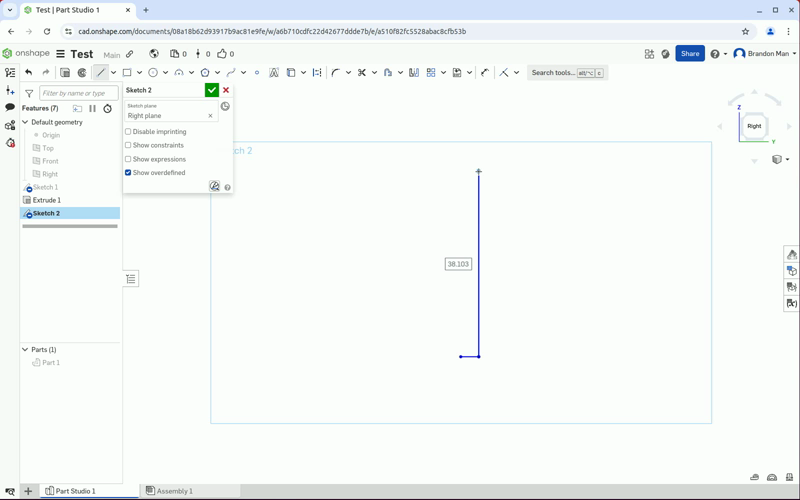
mouse_move(508, 171)
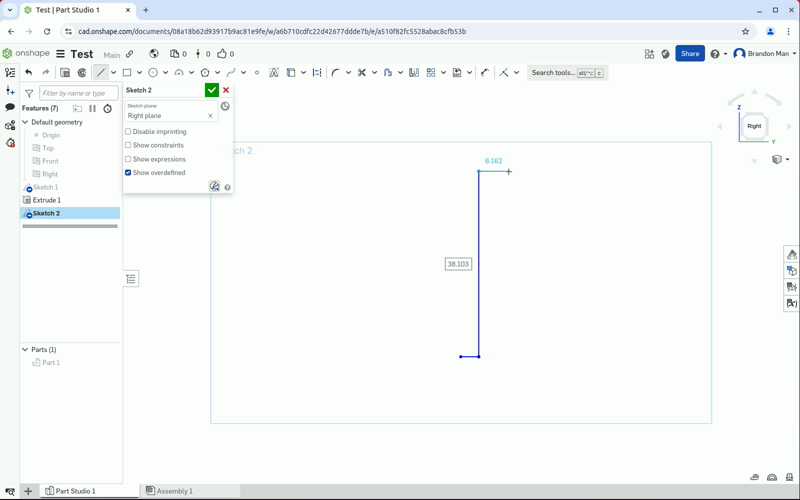
mouse_move(460, 171)
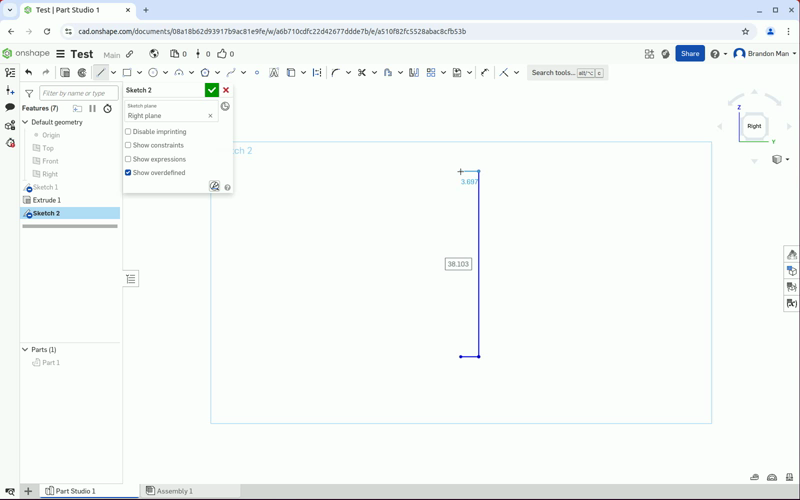
click(460, 171)
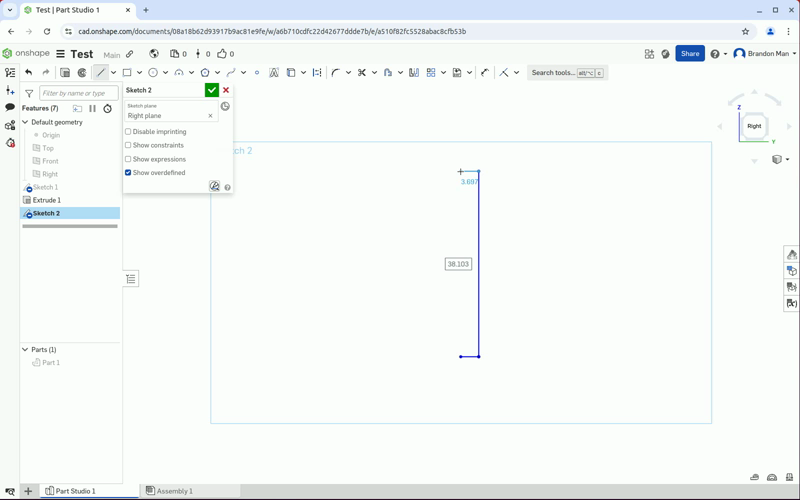
key_up(shift)
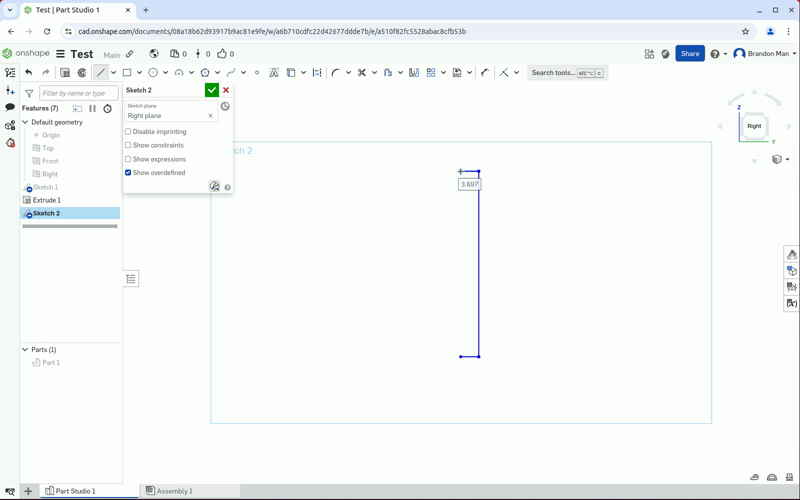
key_down(shift)
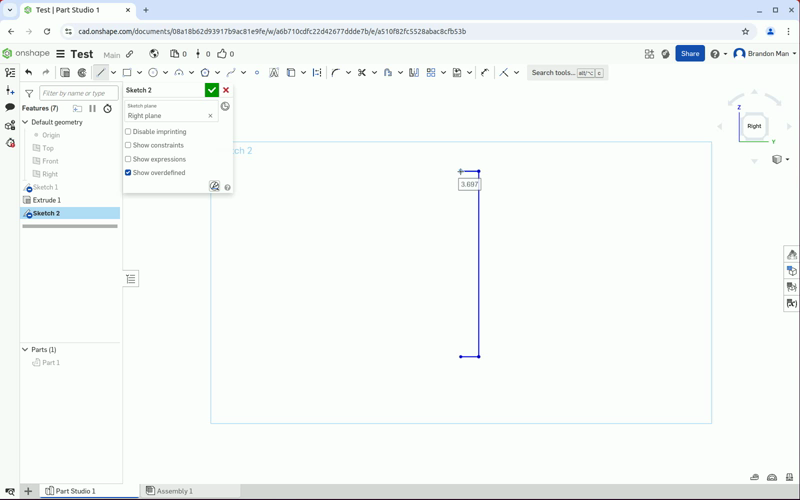
mouse_move(460, 356)
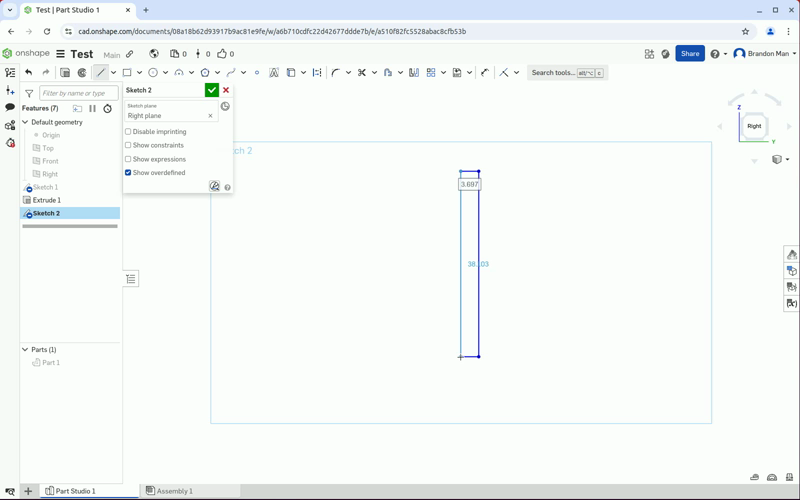
key_up(shift)
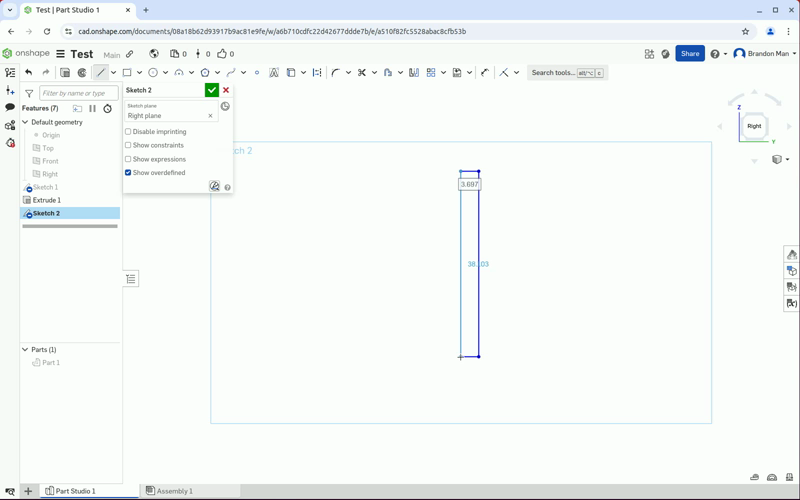
click(460, 356)
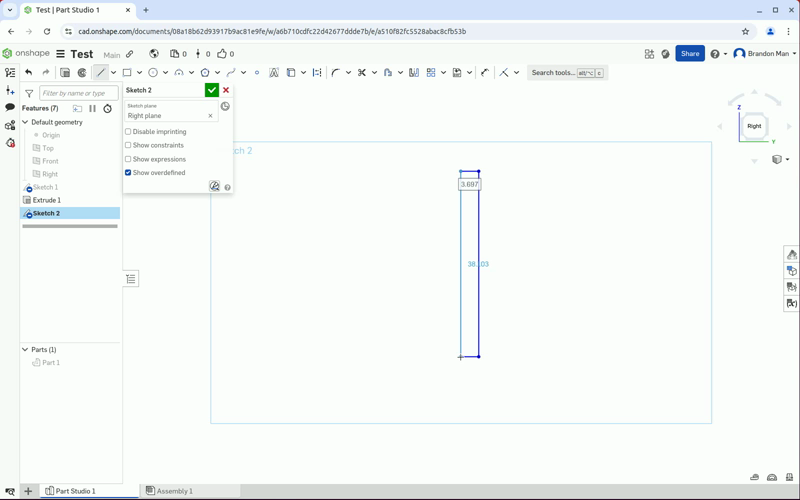
key(esc)
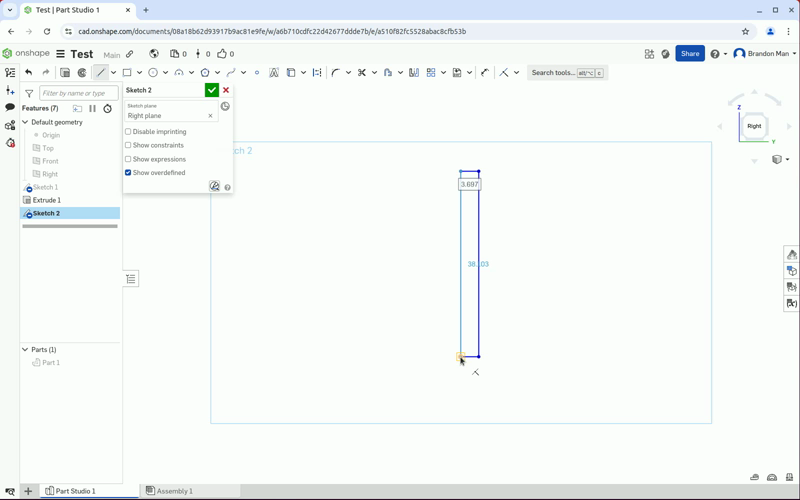
mouse_move(470, 310)
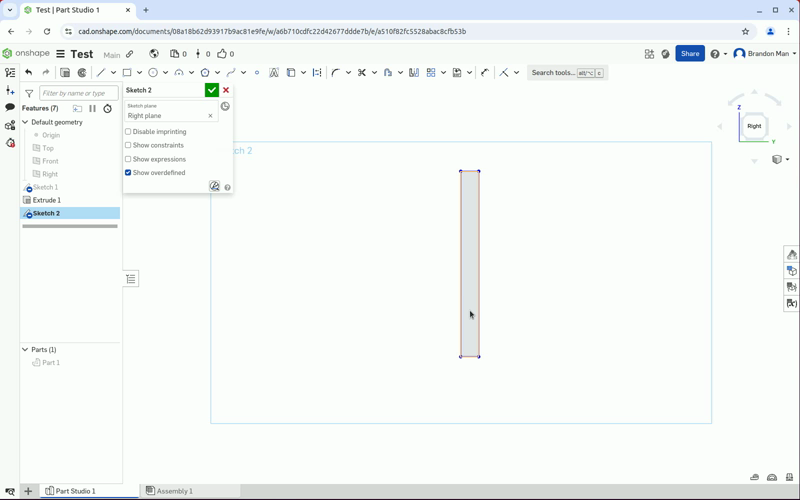
click(470, 310)
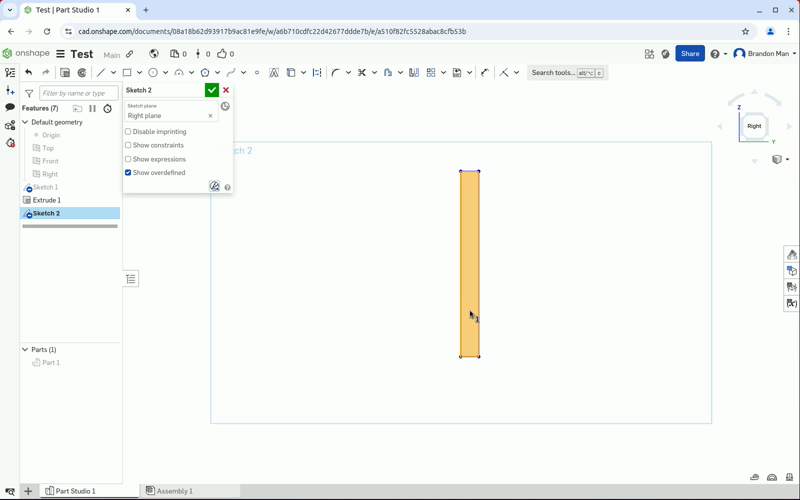
mouse_move(73, 352)
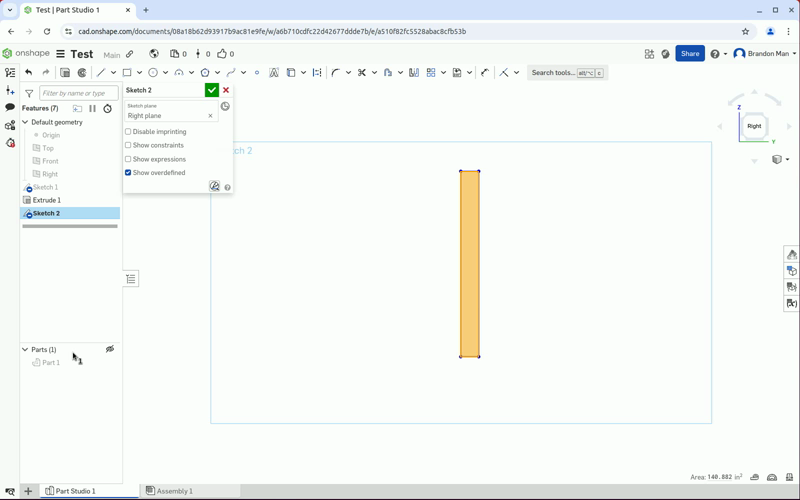
key(shift+y)
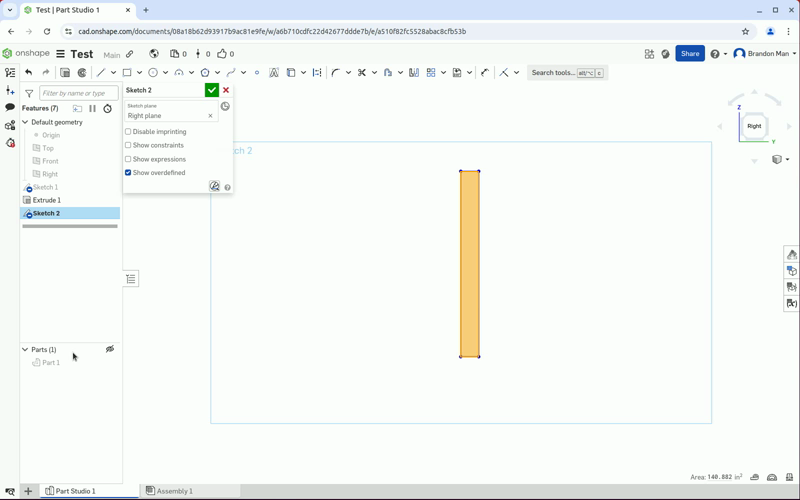
key(shift+e)
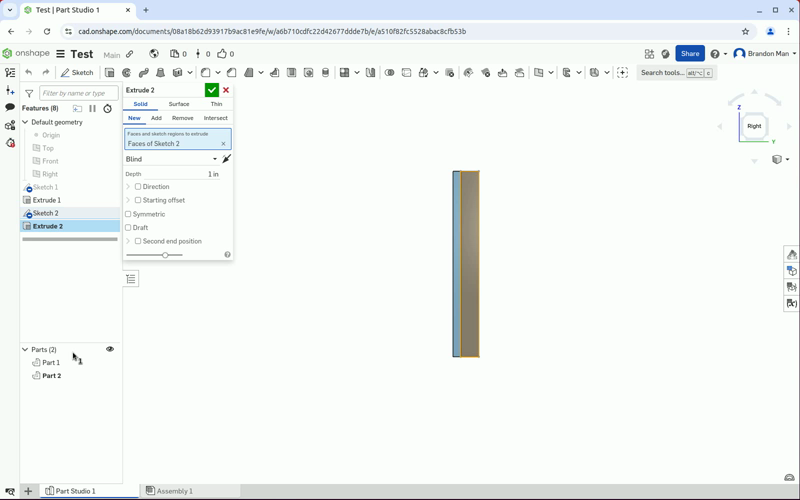
mouse_move(143, 106)
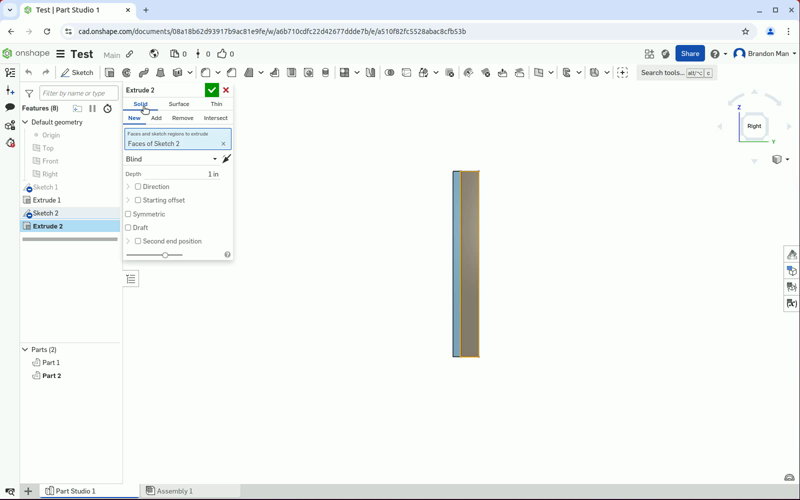
click(143, 106)
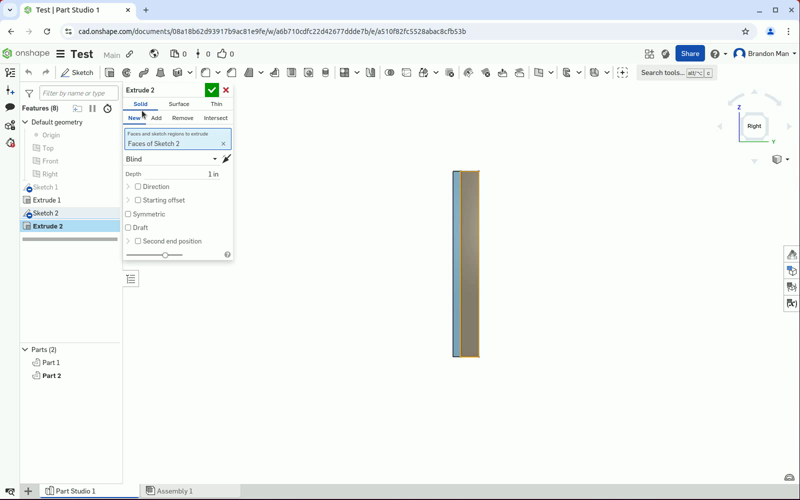
mouse_move(137, 120)
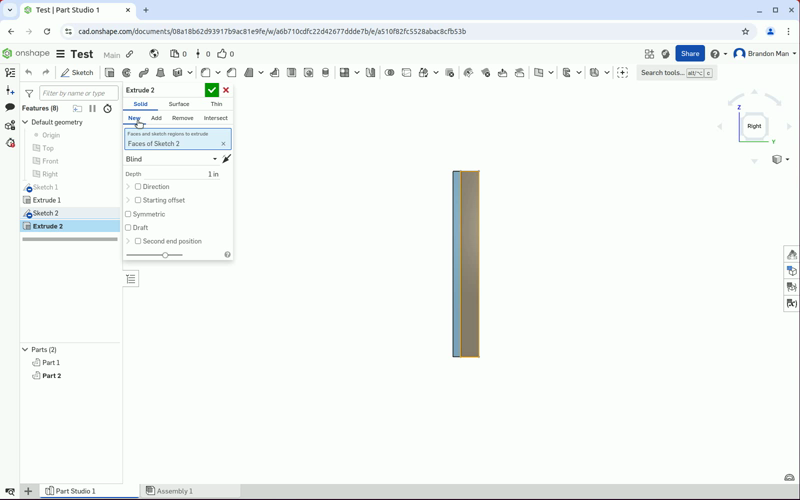
click(137, 120)
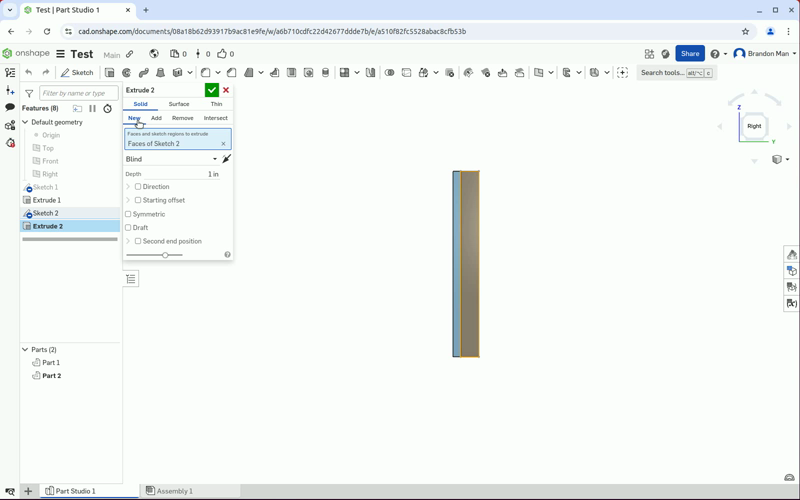
key(tab, 4)
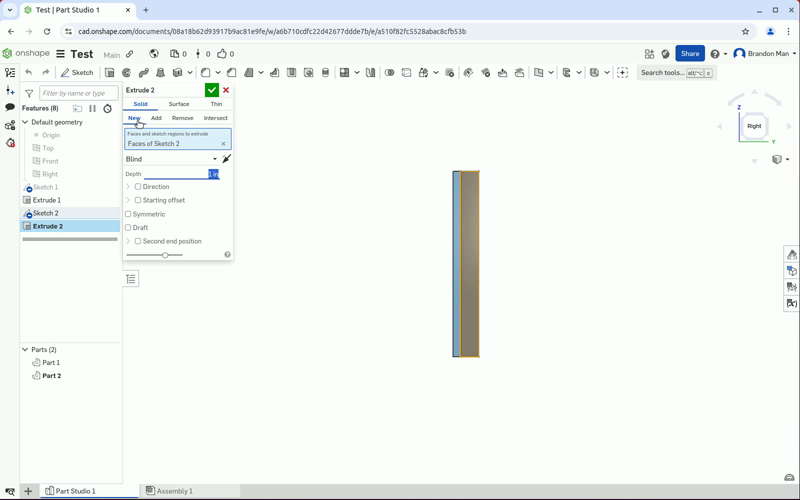
text(-0.963)
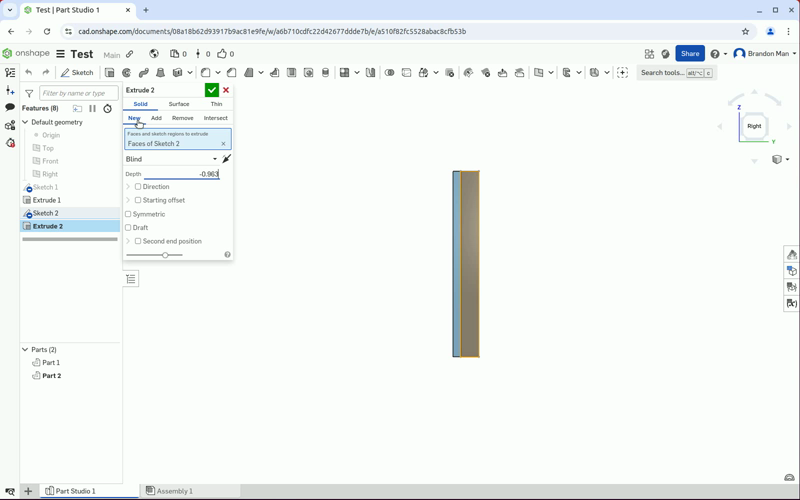
key(enter)
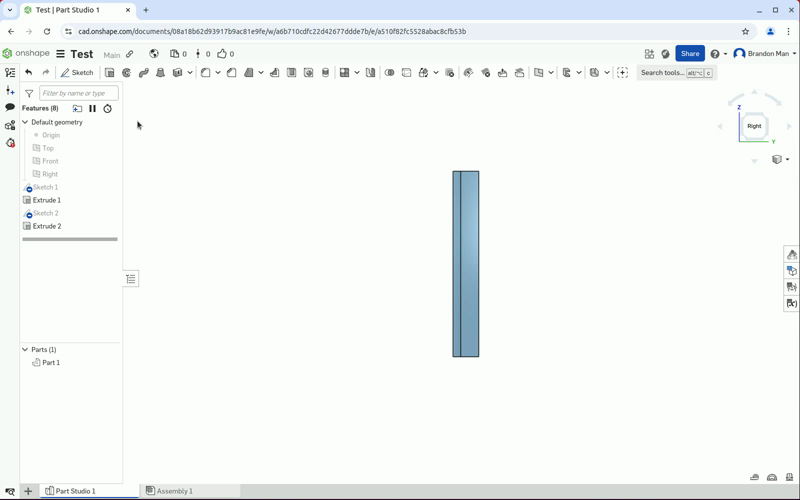
key(shift+h)
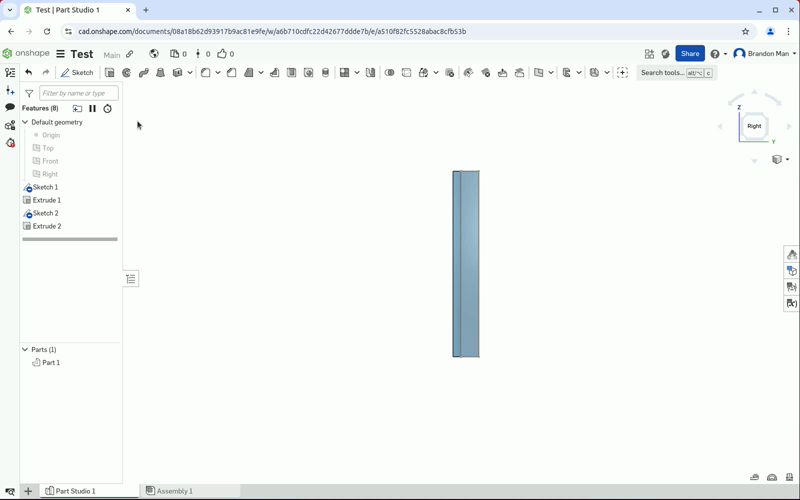
key(shift+h)
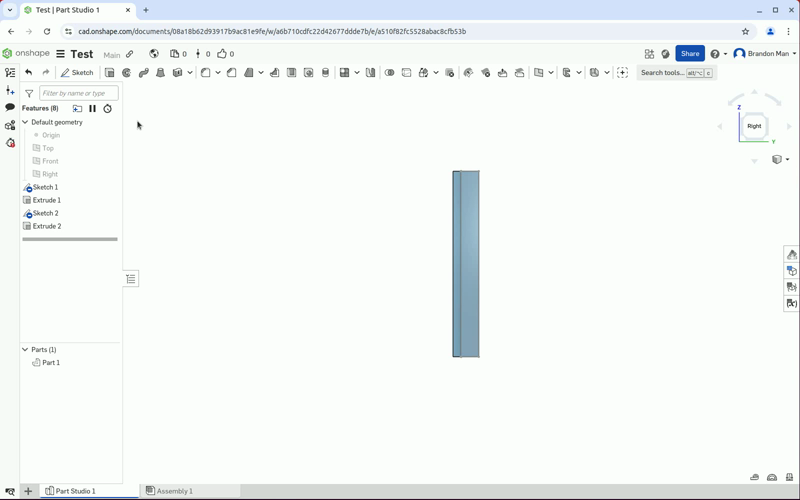
key(shift+7)
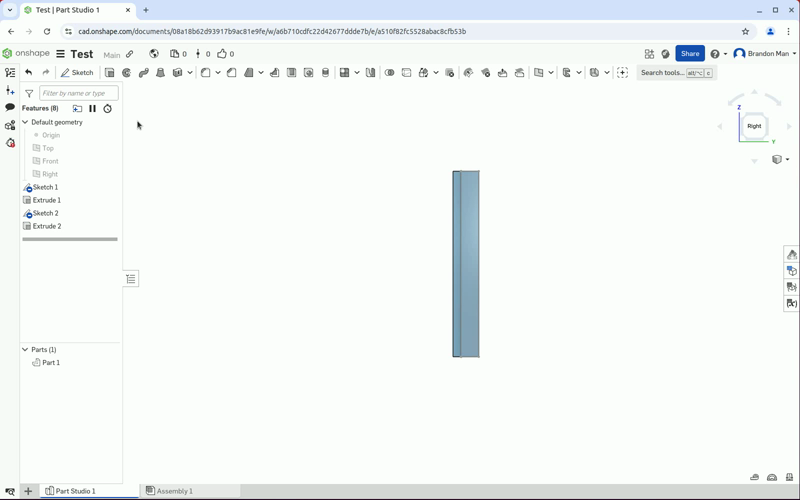
key(right, 2)
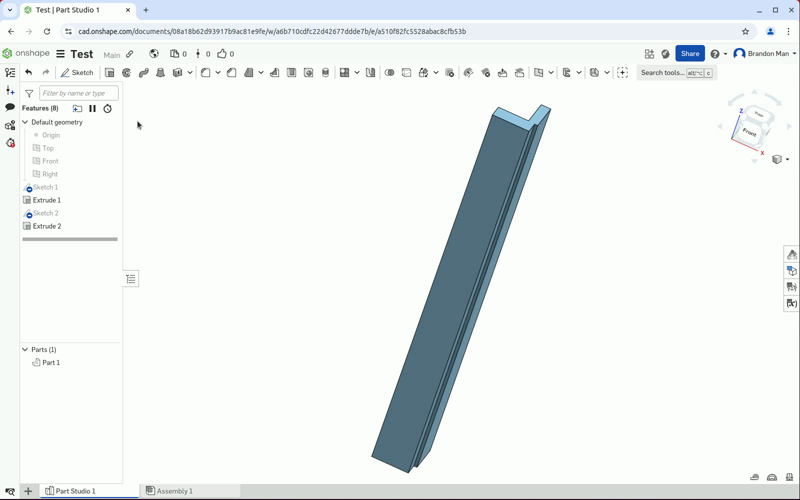
key(down, 2)
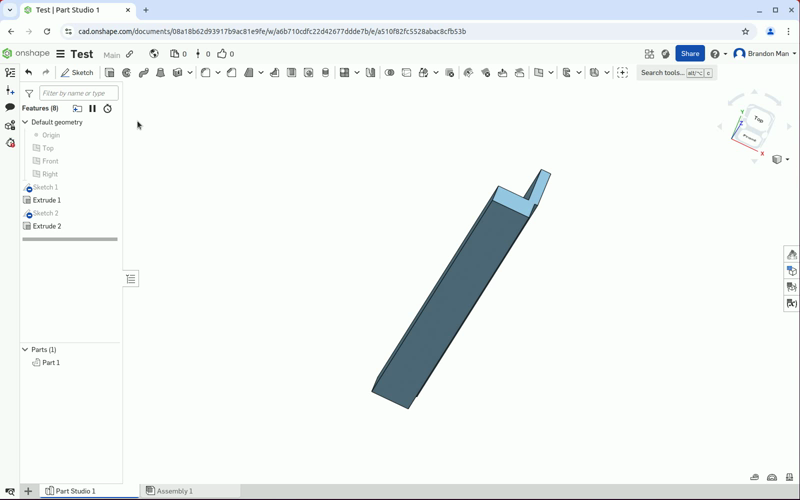
key(up, 2)
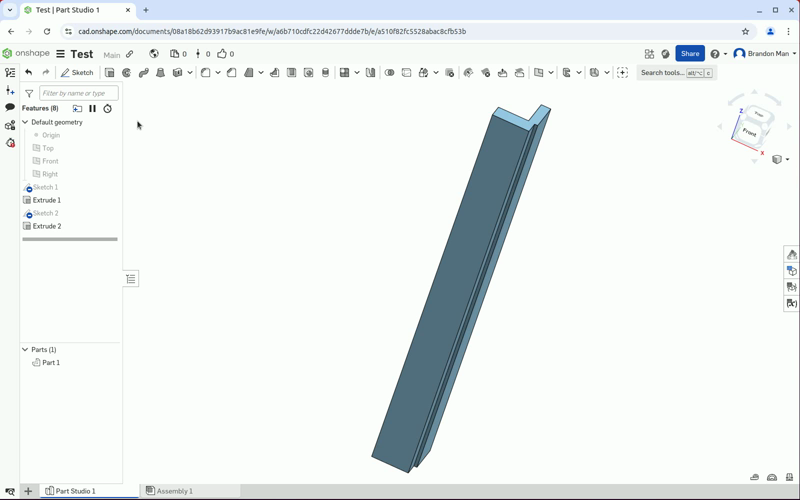
key(left, 2)
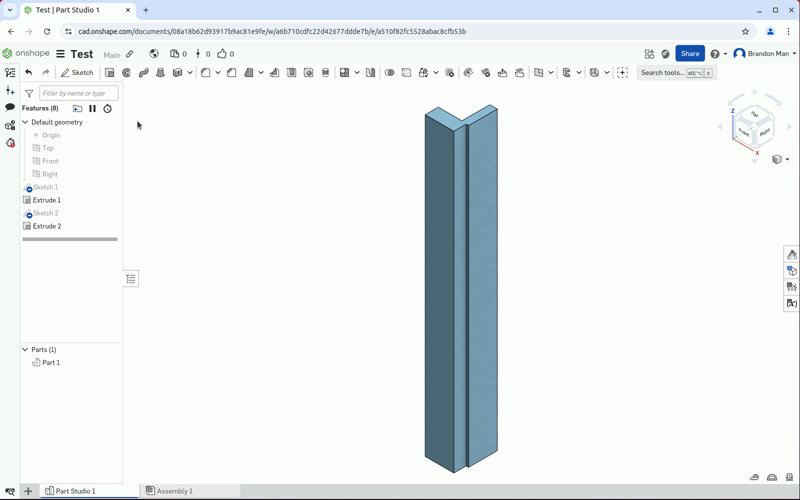
mouse_move(73, 189)
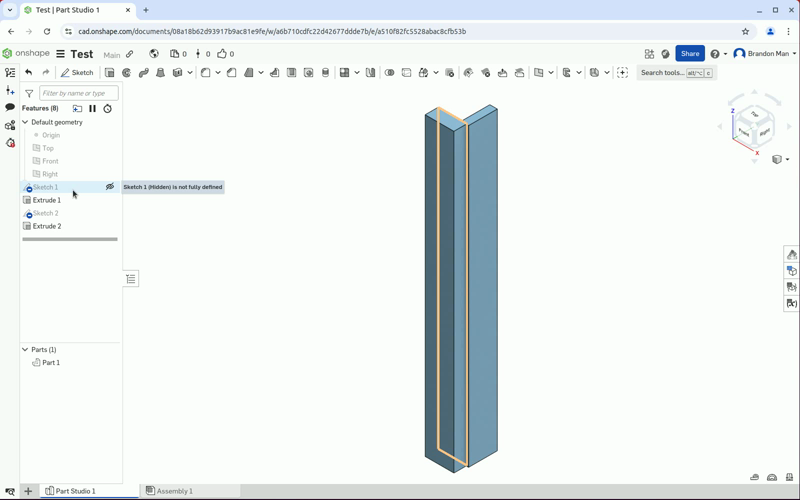
click(73, 189)